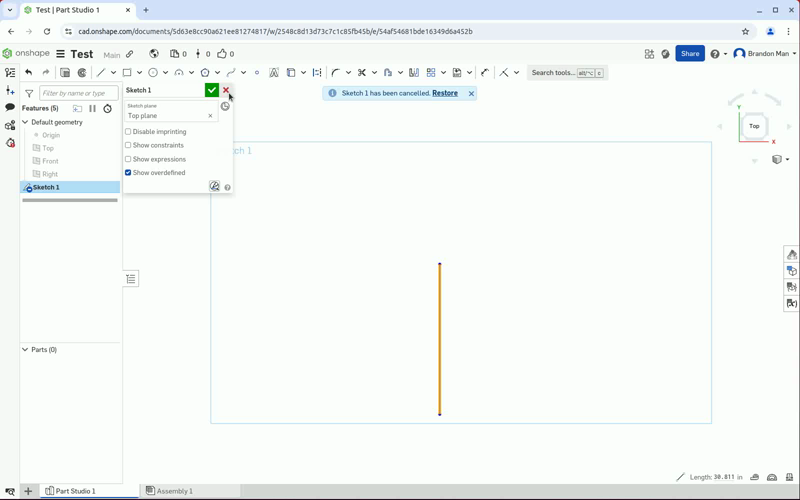
key(shift+h)
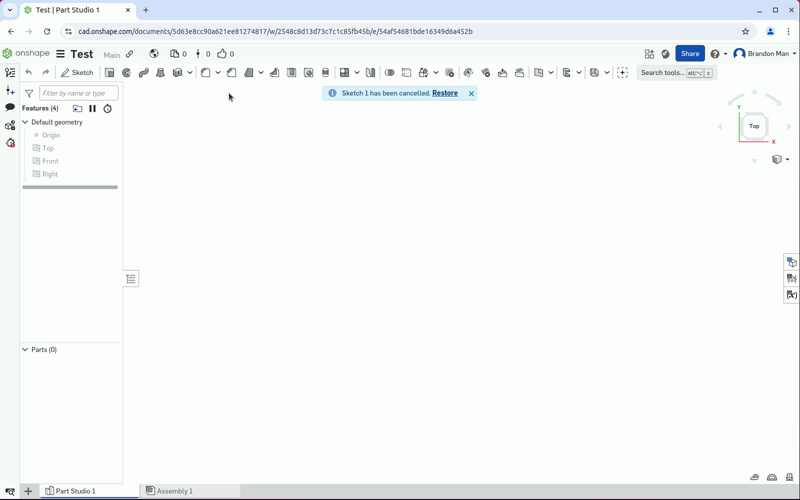
mouse_move(73, 352)
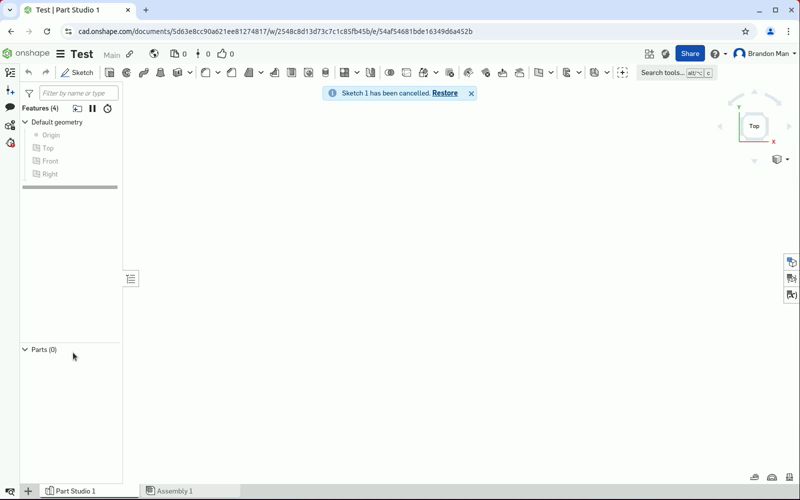
key(y)
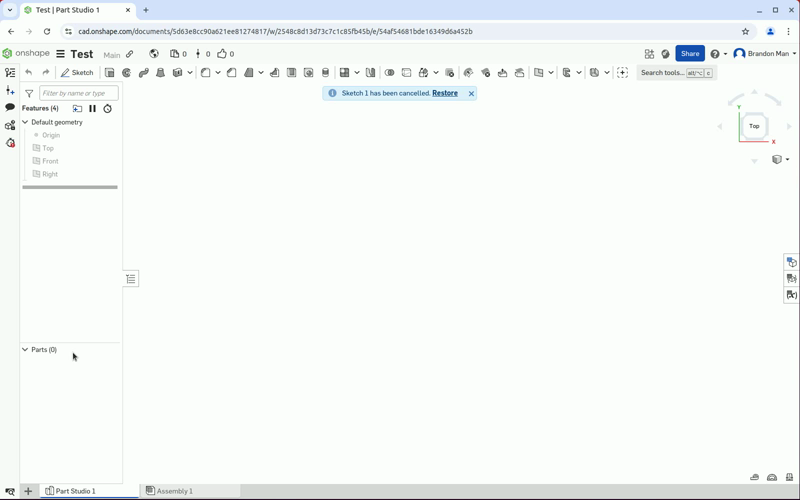
key(shift+p)
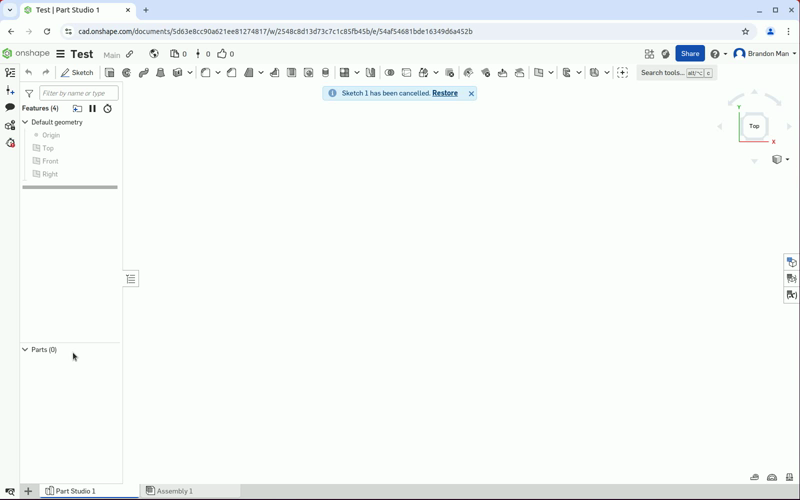
key(space)
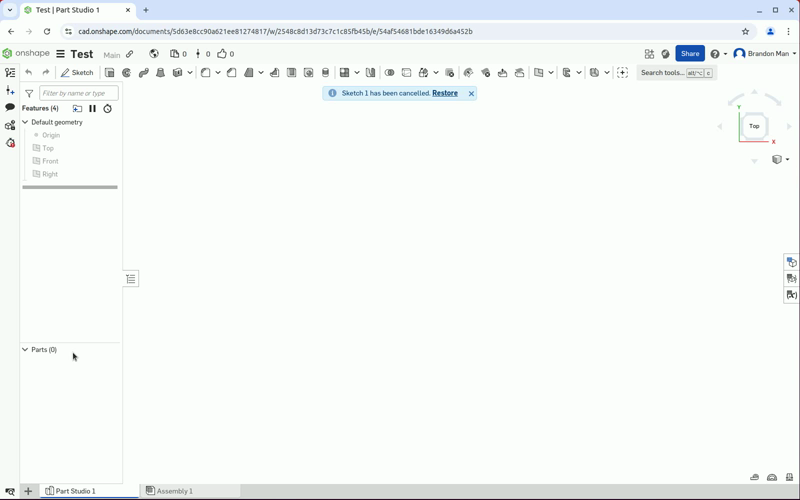
key_down(shift)
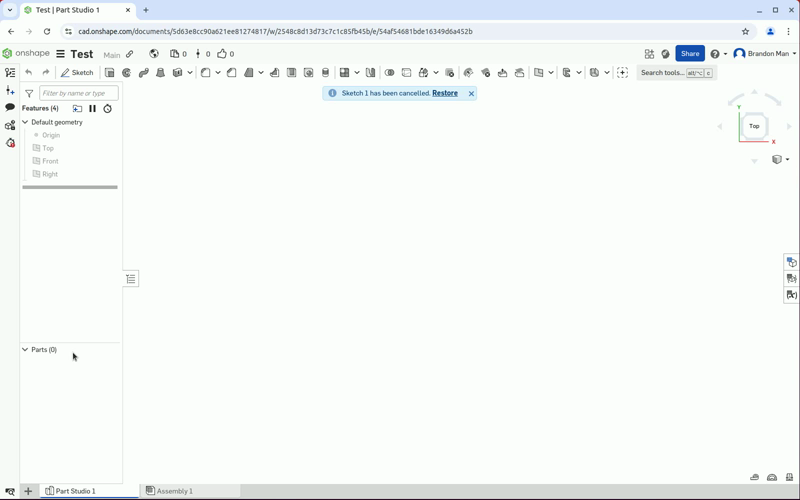
key(up)
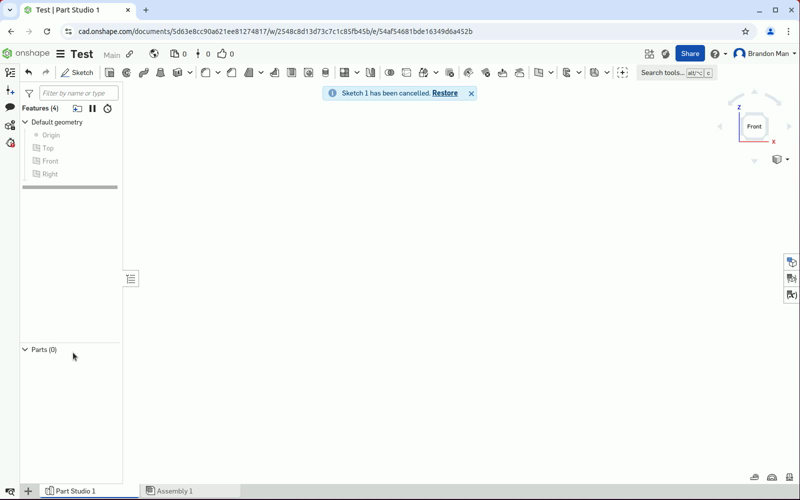
key_up(shift)
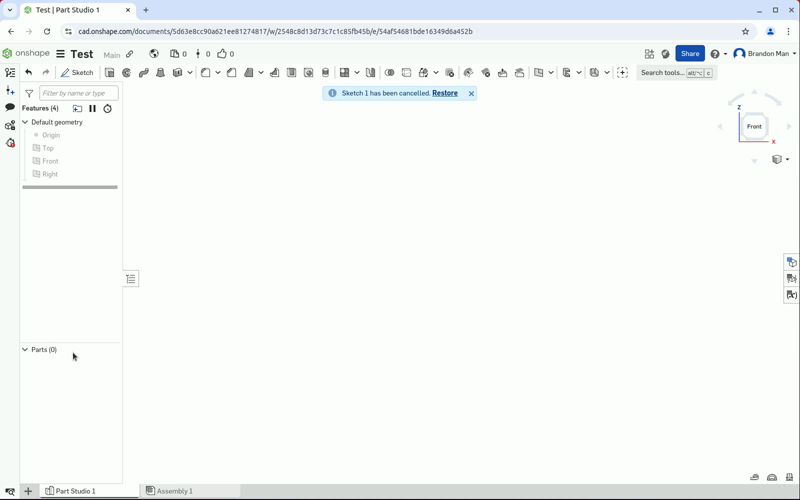
mouse_move(73, 352)
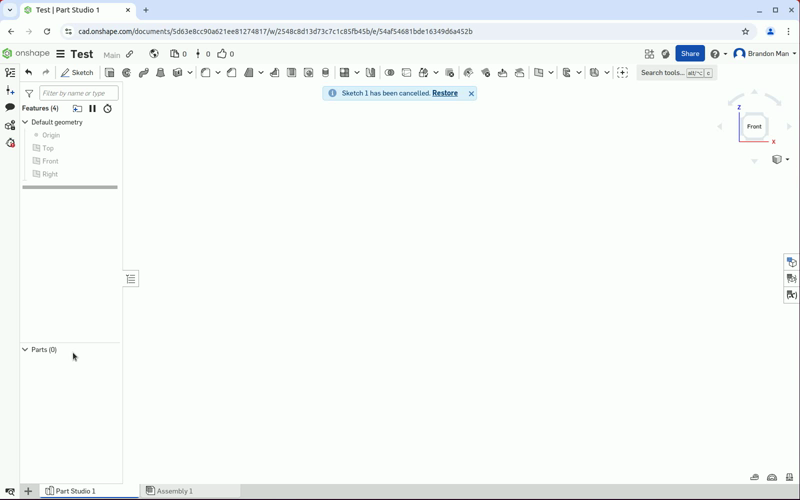
key(shift+y)
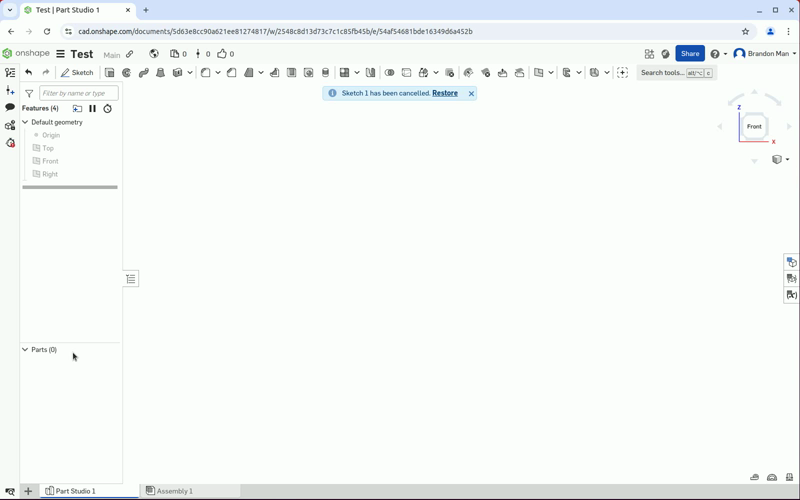
key(shift+s)
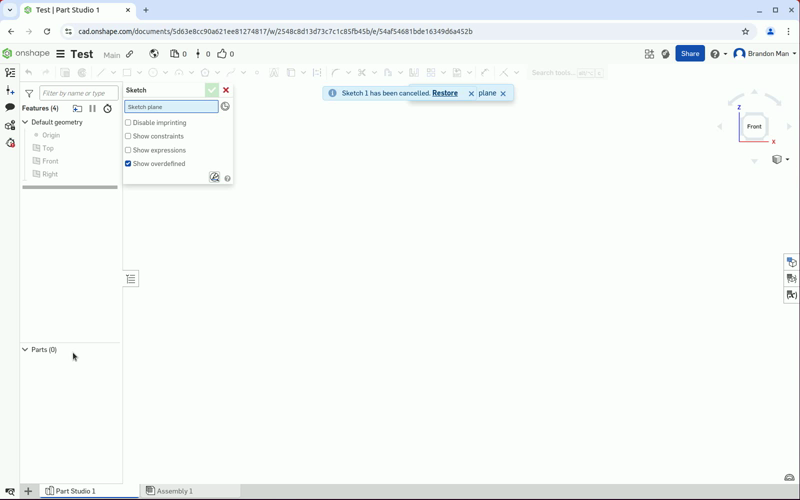
mouse_move(73, 163)
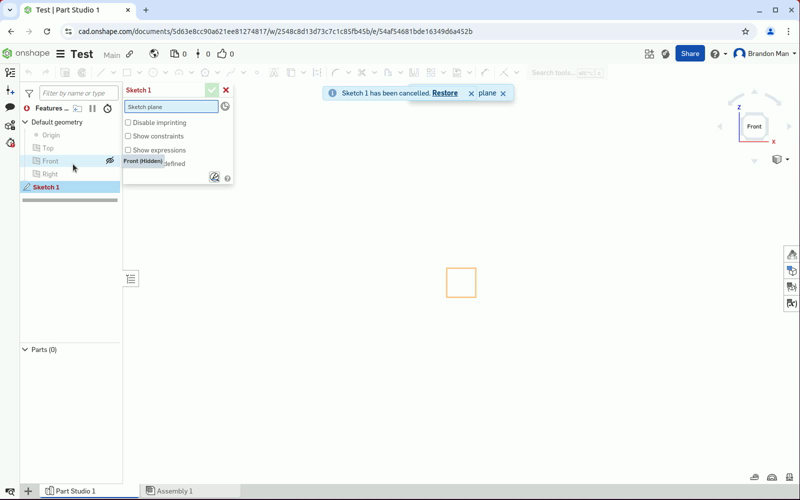
click(73, 163)
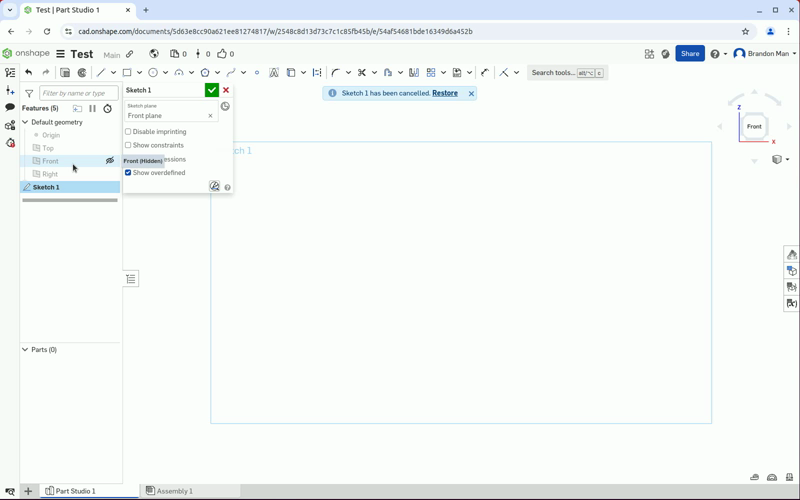
mouse_move(73, 352)
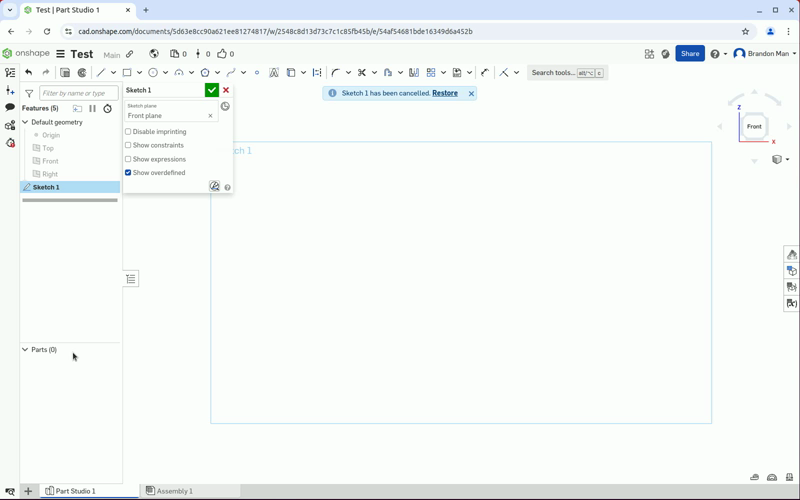
key(y)
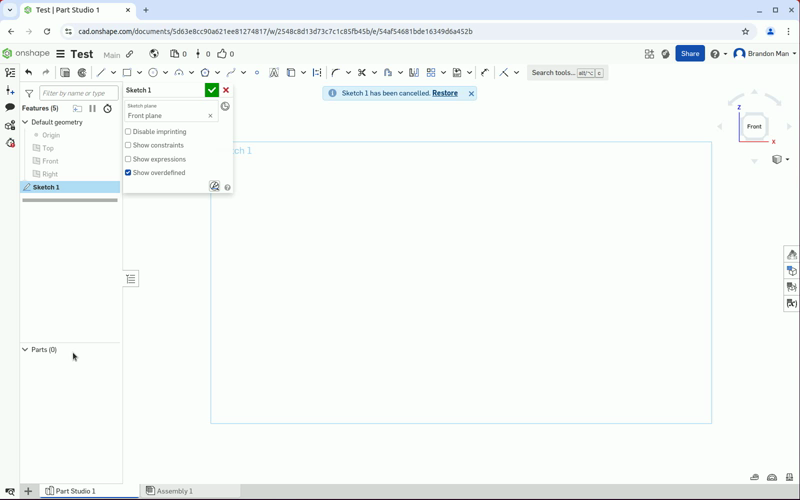
key(c)
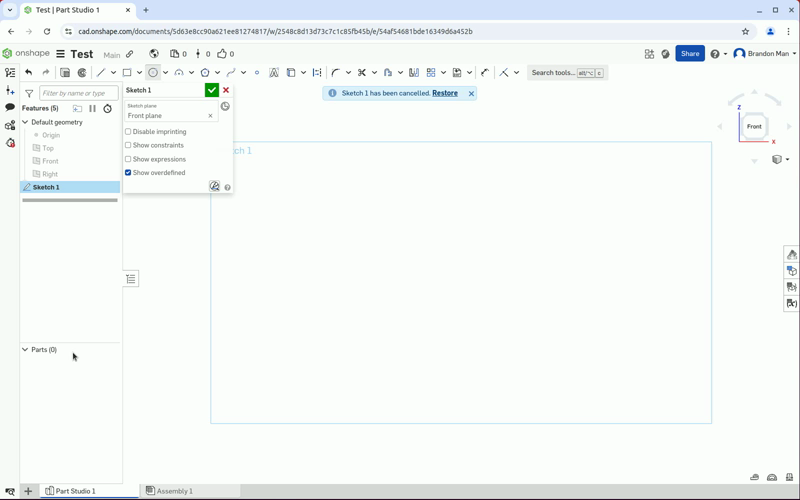
key_down(shift)
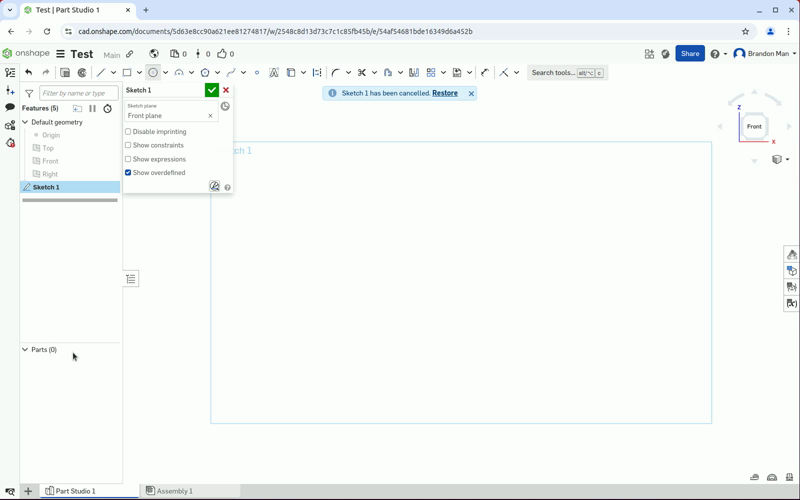
mouse_move(460, 282)
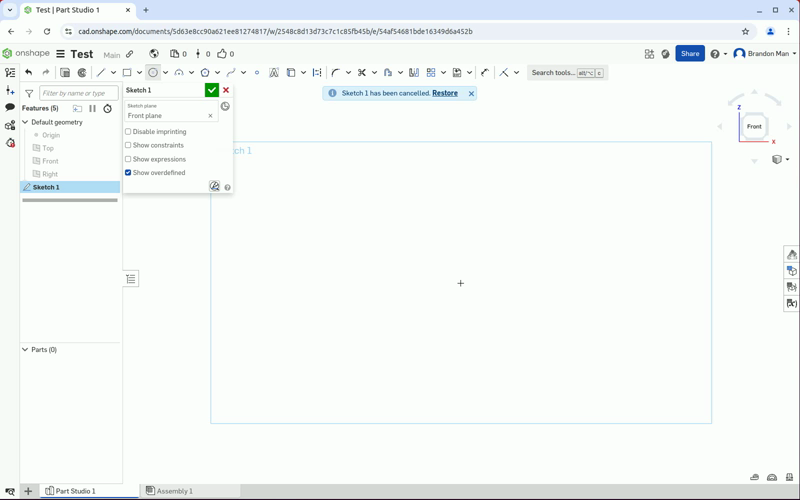
click(460, 282)
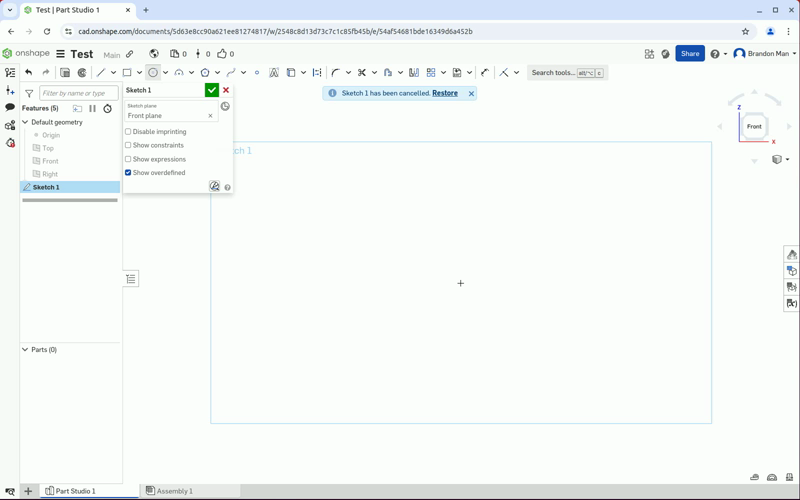
key_up(shift)
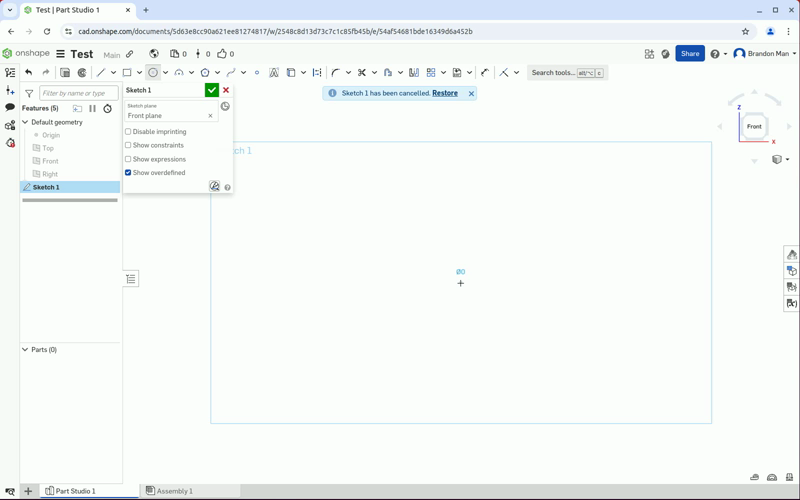
mouse_move(528, 282)
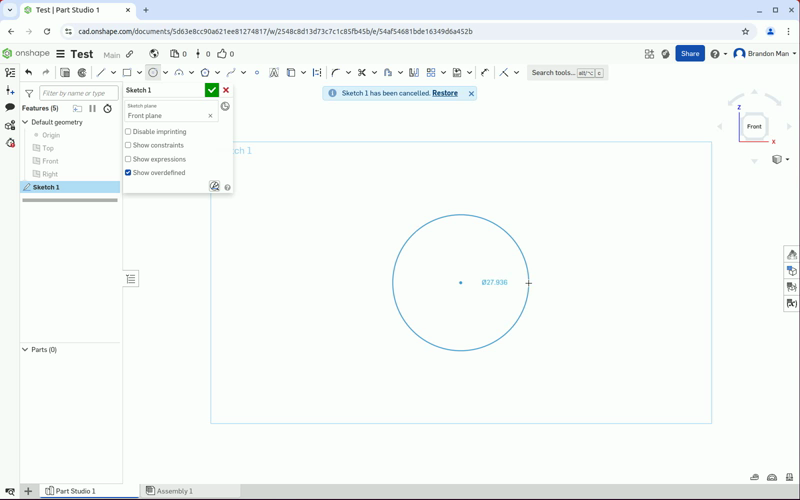
click(528, 282)
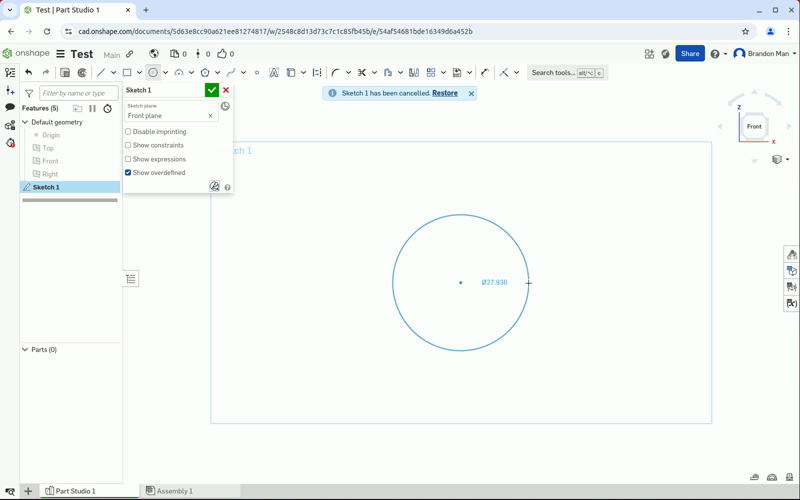
key(esc)
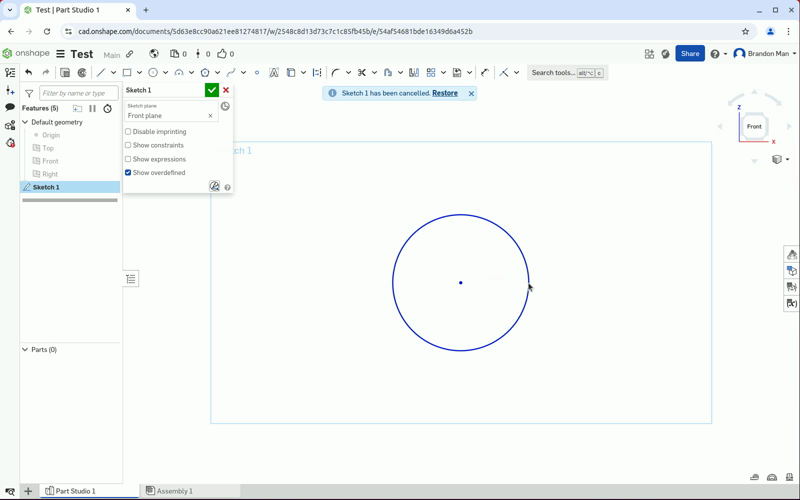
key(c)
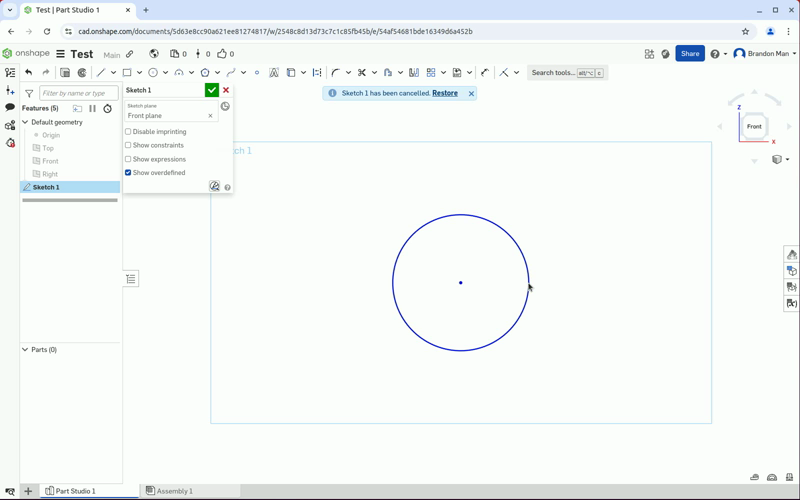
key_down(shift)
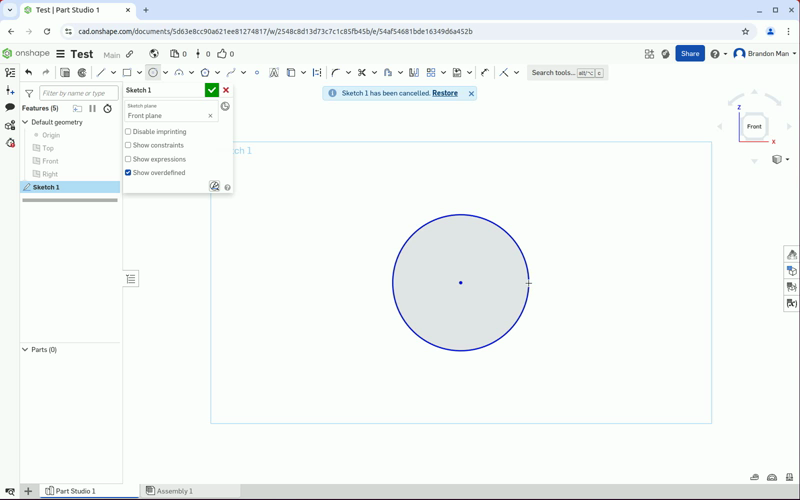
mouse_move(460, 282)
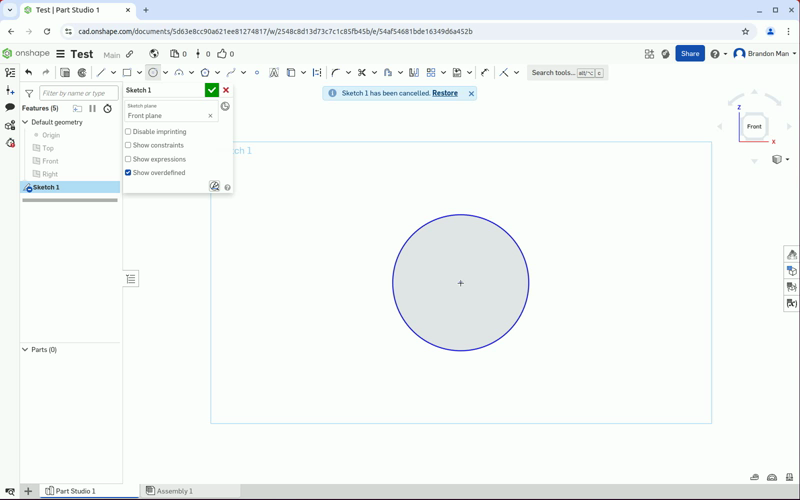
click(460, 282)
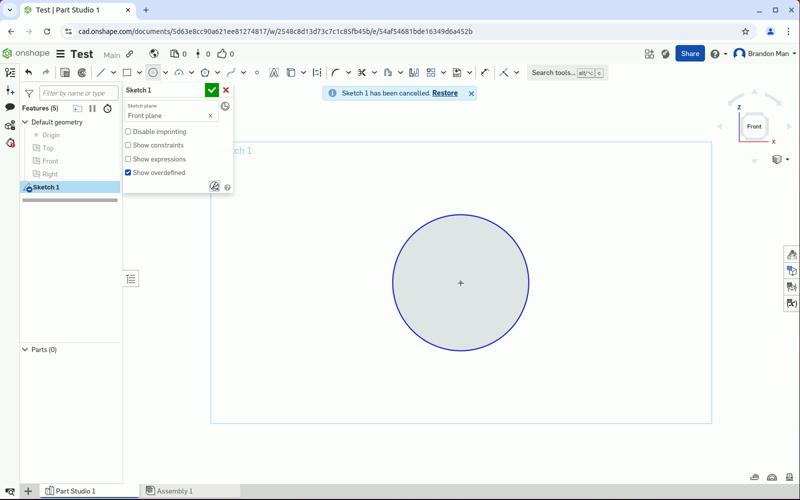
key_up(shift)
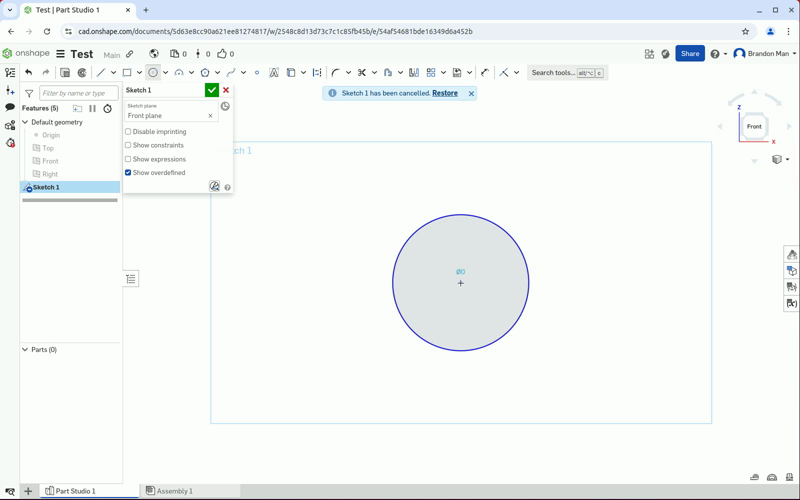
mouse_move(517, 282)
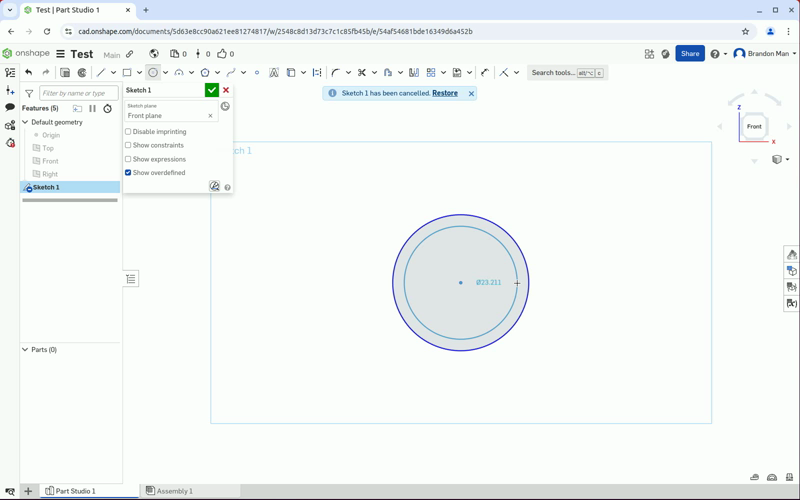
click(517, 282)
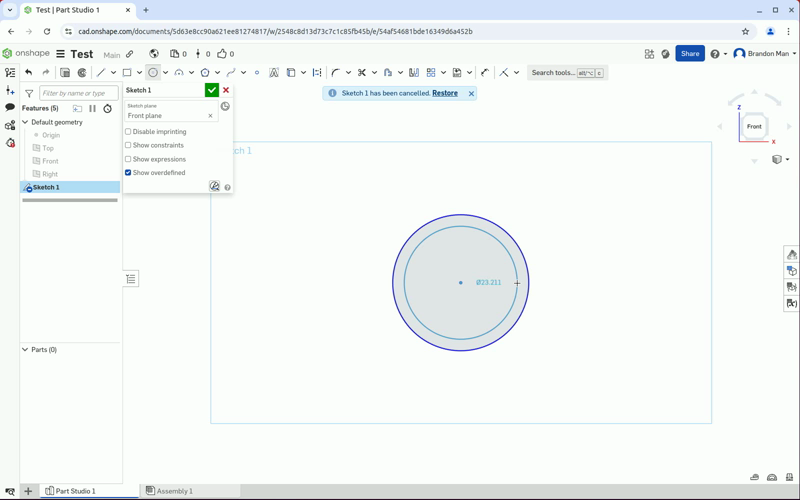
key(esc)
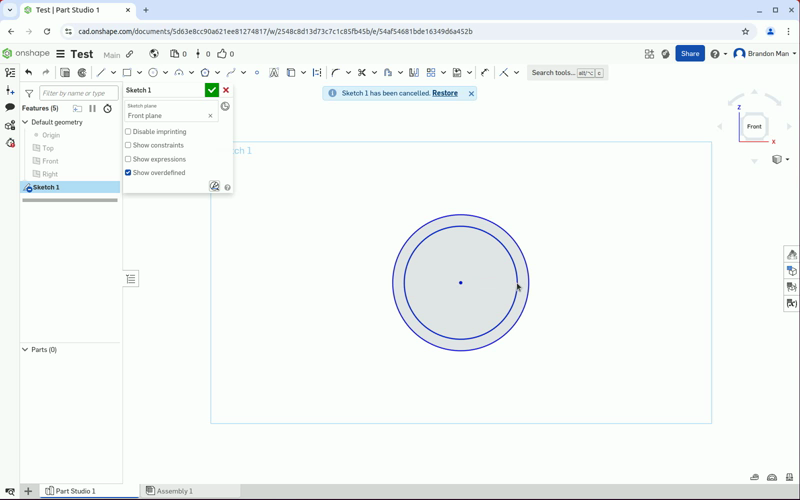
mouse_move(458, 342)
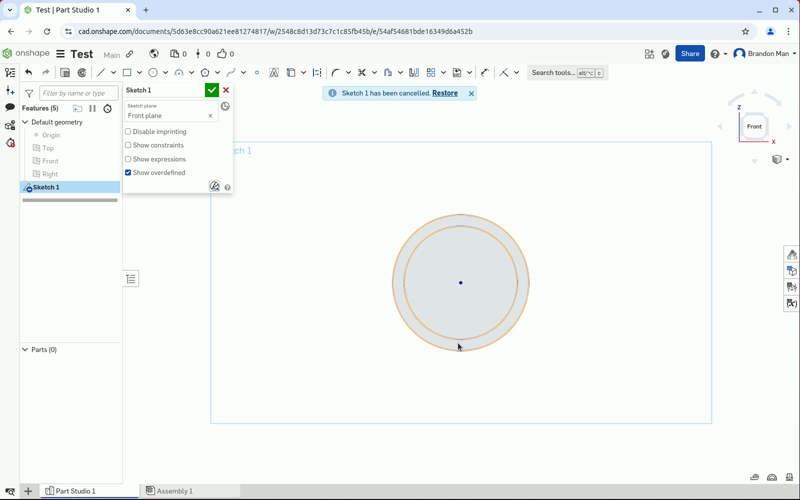
click(458, 342)
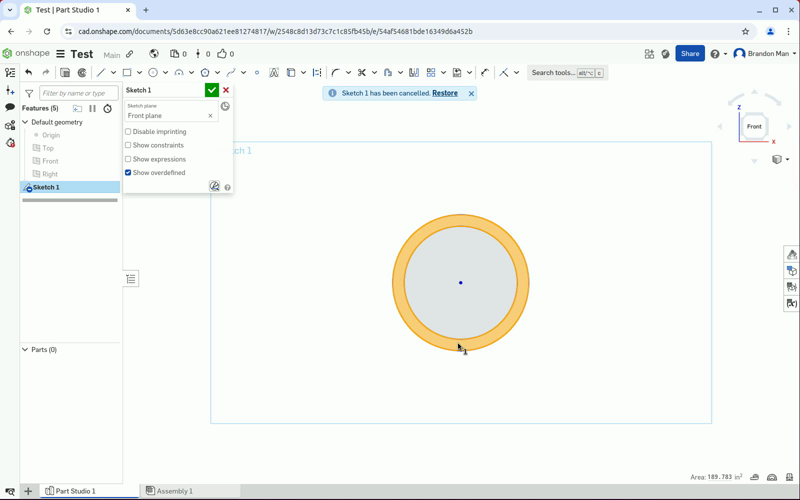
mouse_move(73, 352)
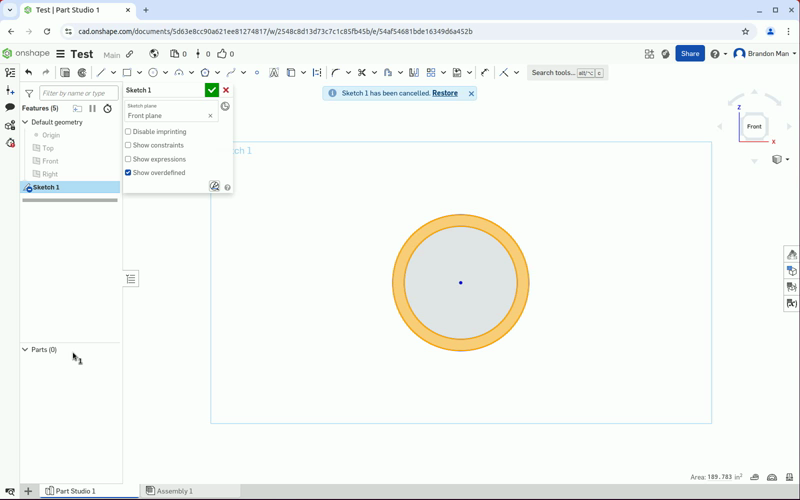
key(shift+y)
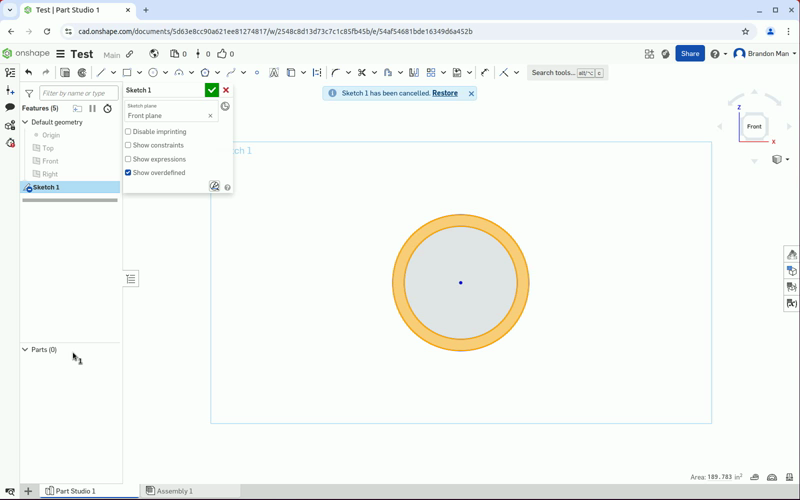
key(shift+e)
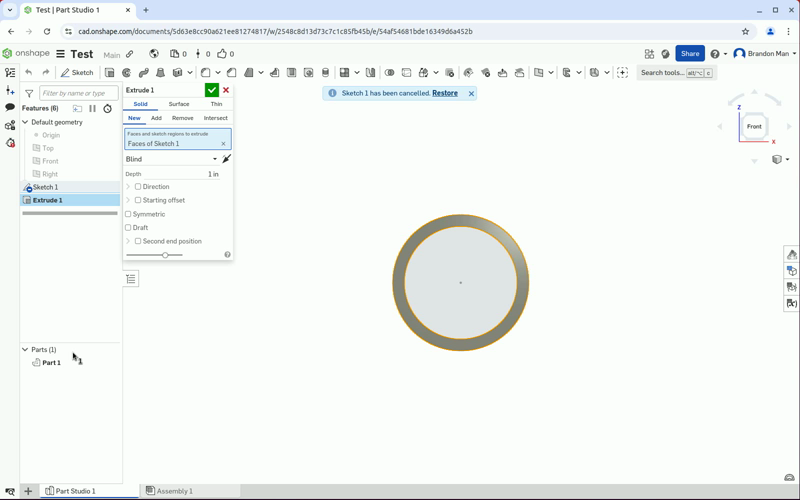
mouse_move(143, 106)
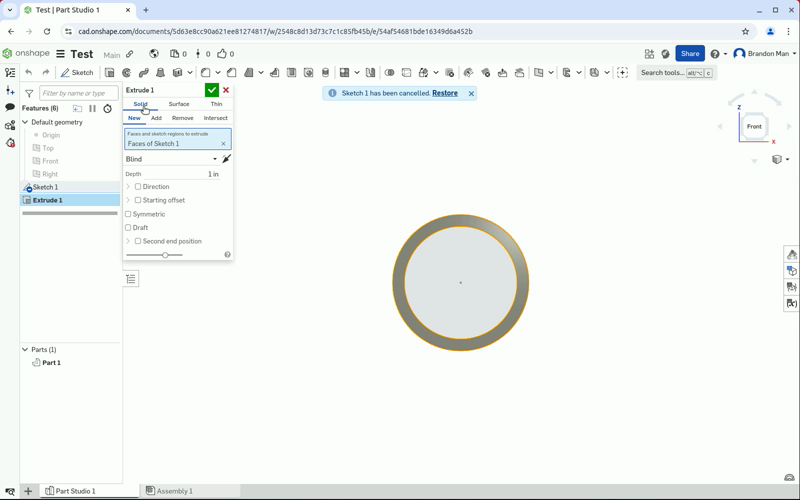
click(143, 106)
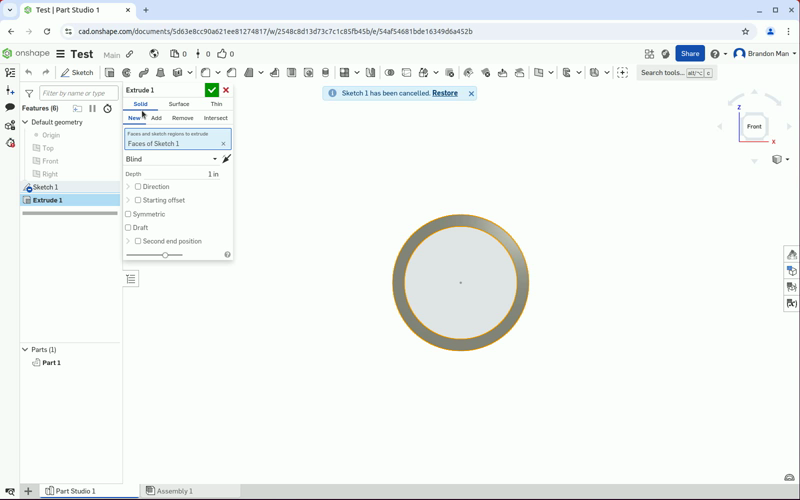
mouse_move(137, 120)
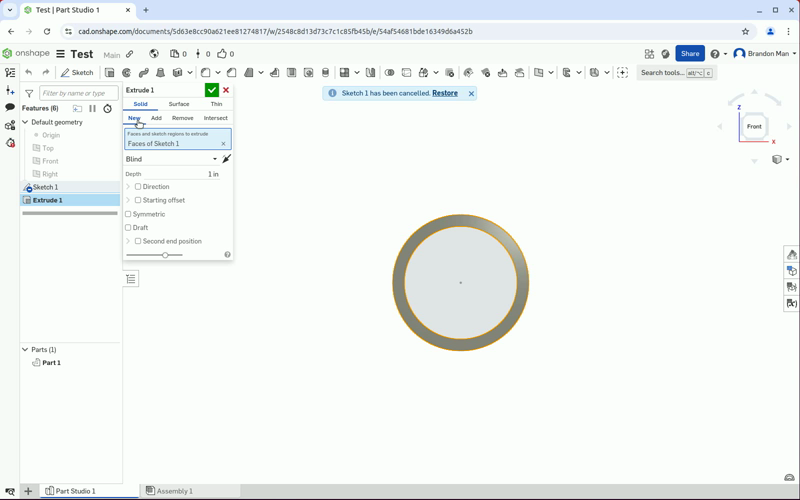
click(137, 120)
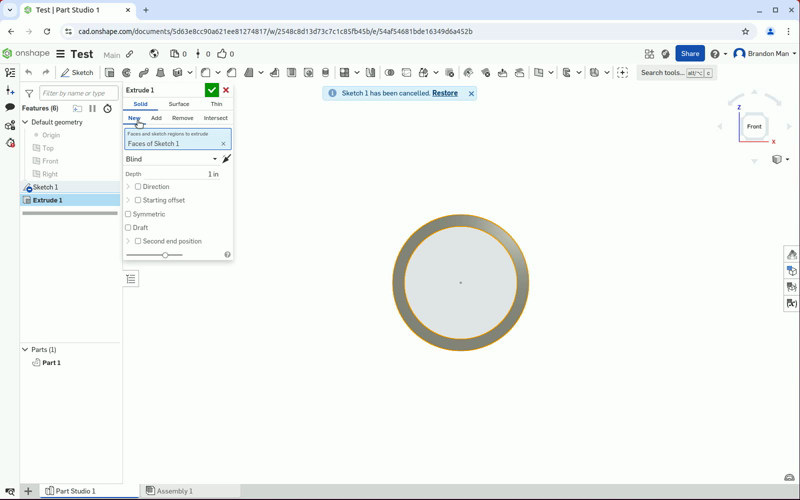
key(tab, 4)
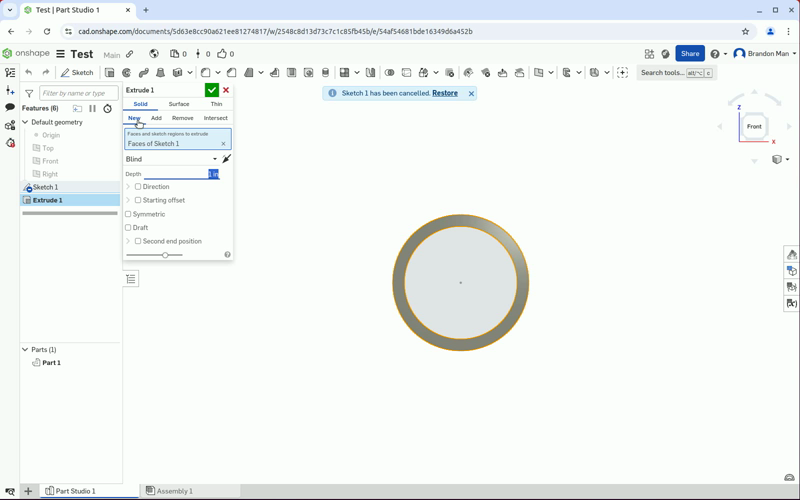
text(23.108)
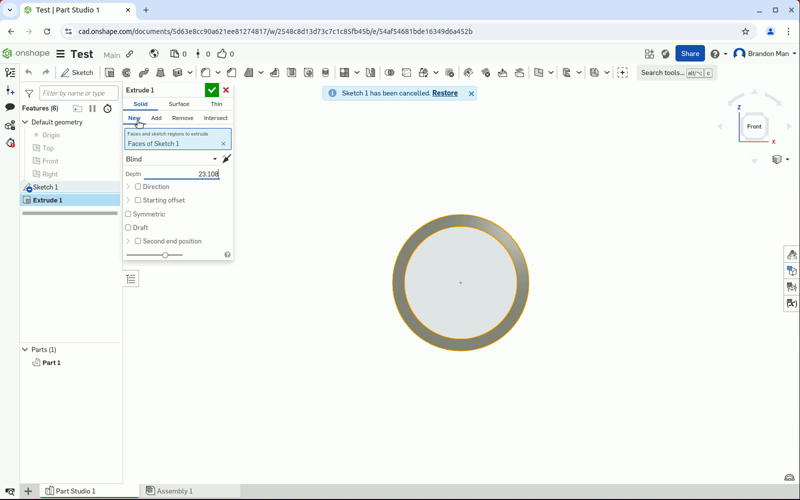
key(enter)
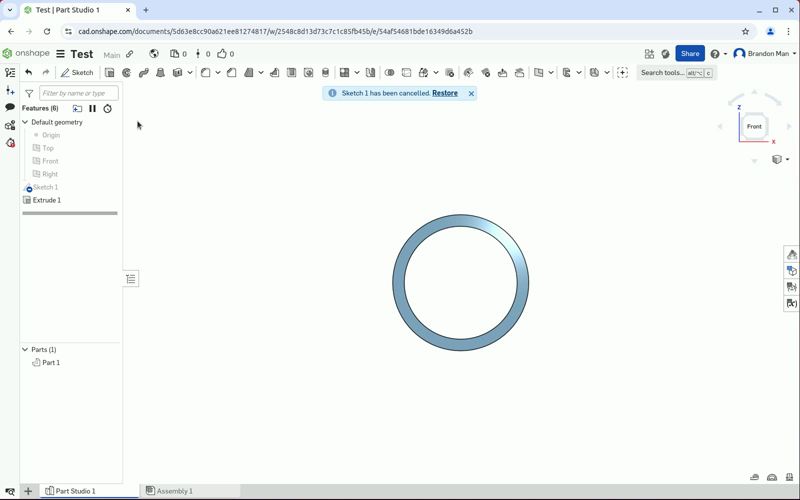
key(shift+h)
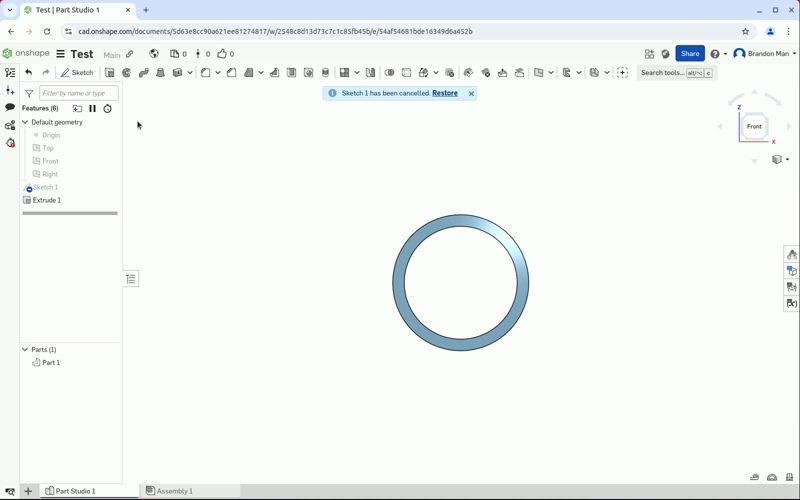
key(shift+h)
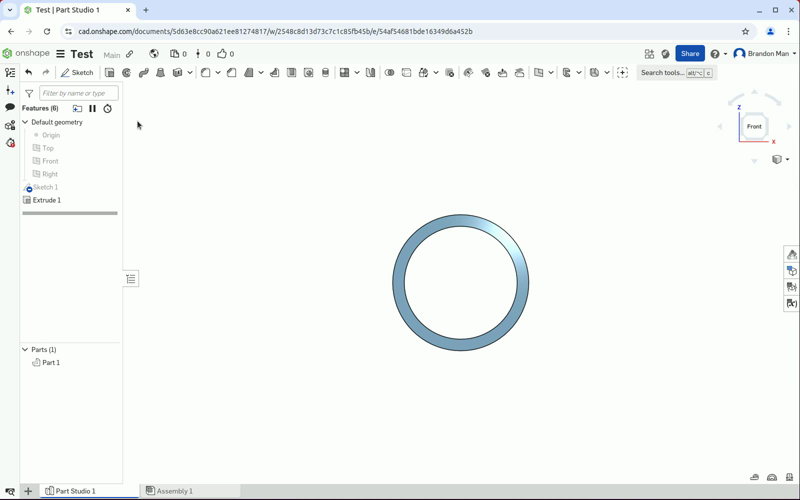
mouse_move(73, 189)
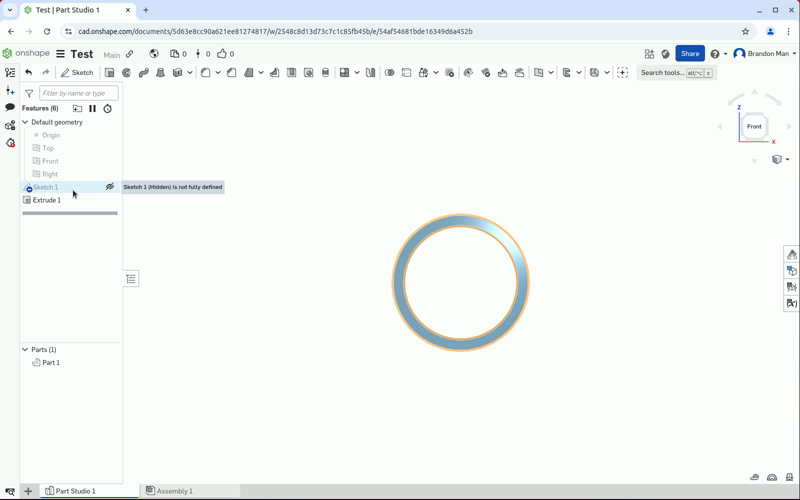
click(73, 189)
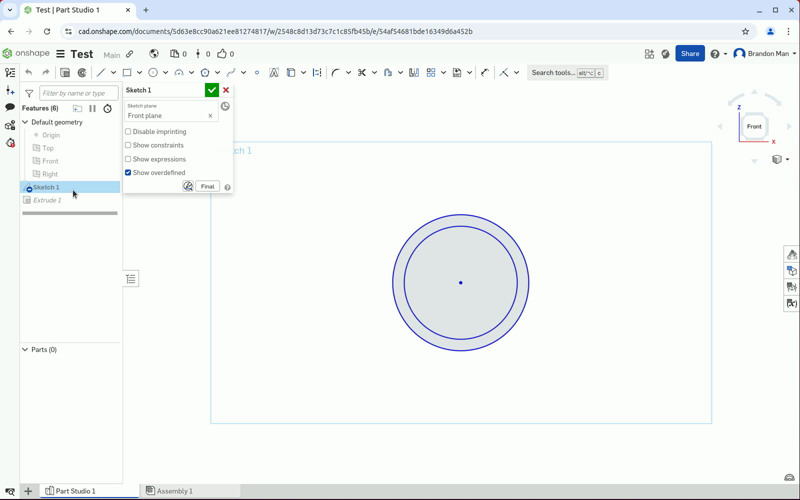
mouse_move(229, 92)
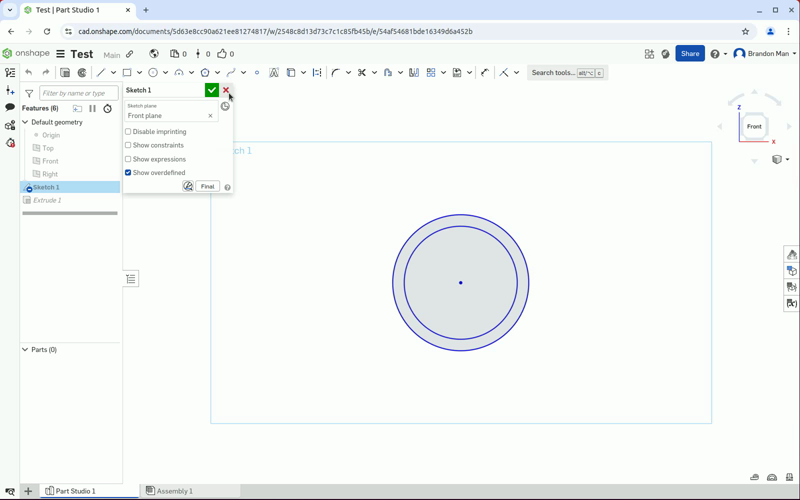
click(229, 92)
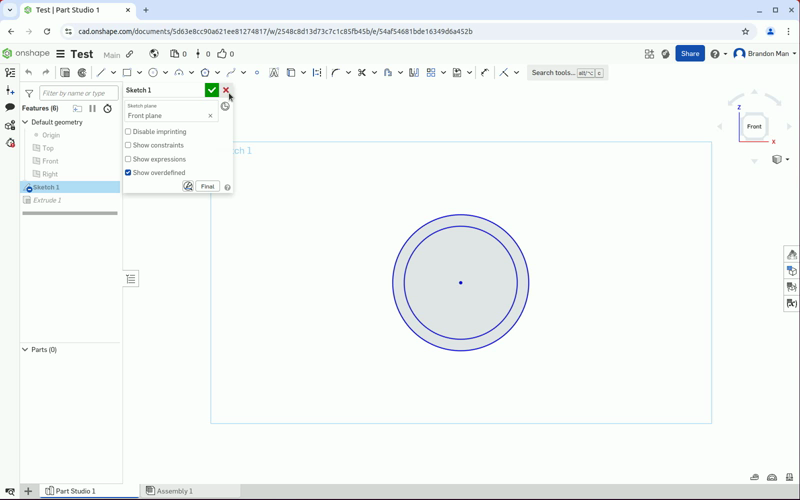
key(shift+s)
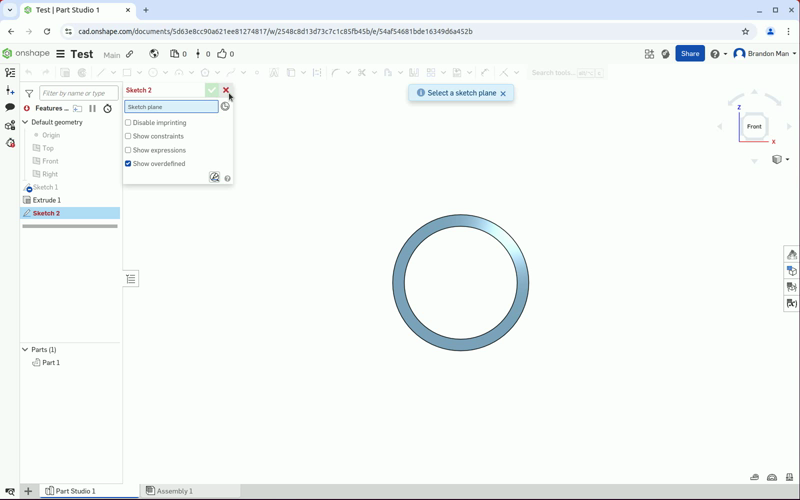
mouse_move(73, 163)
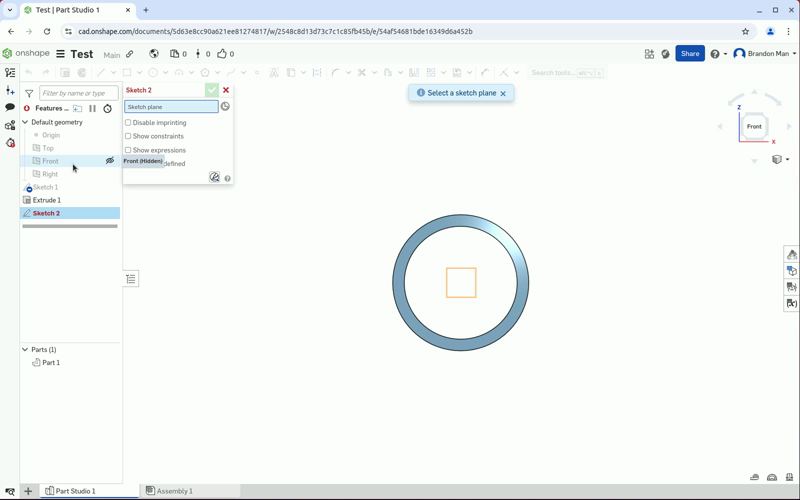
click(73, 163)
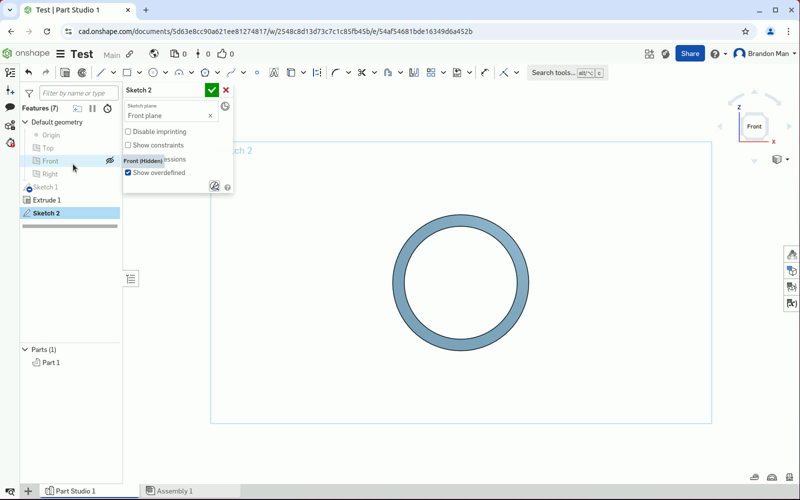
mouse_move(73, 352)
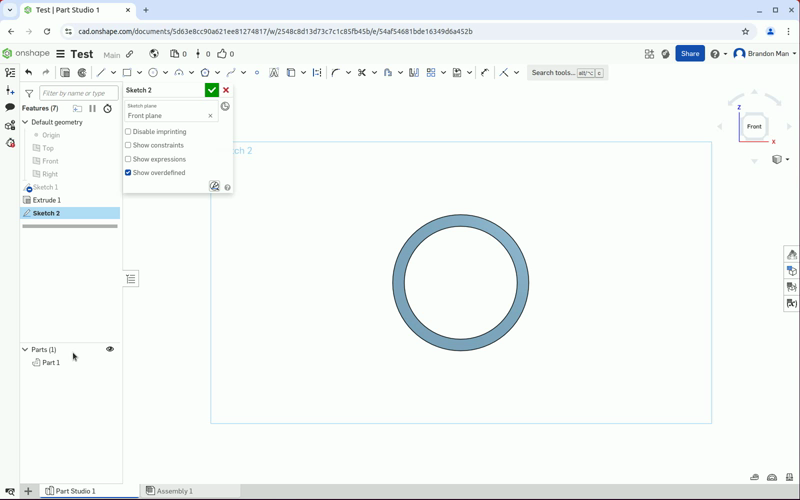
key(y)
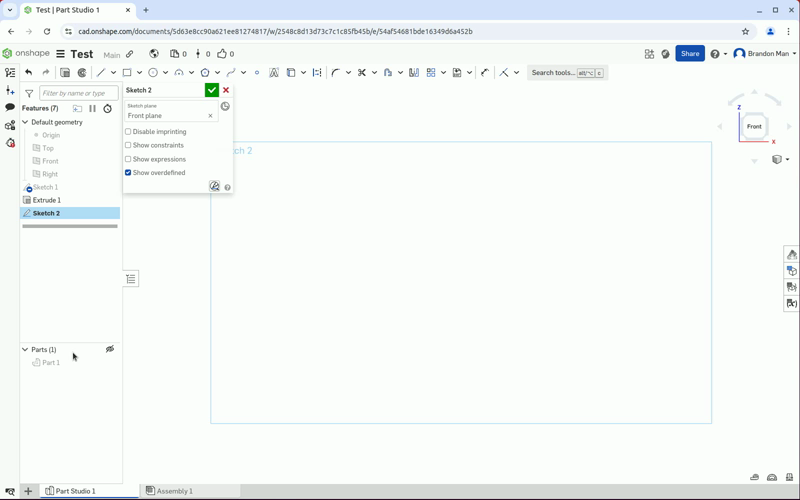
key(c)
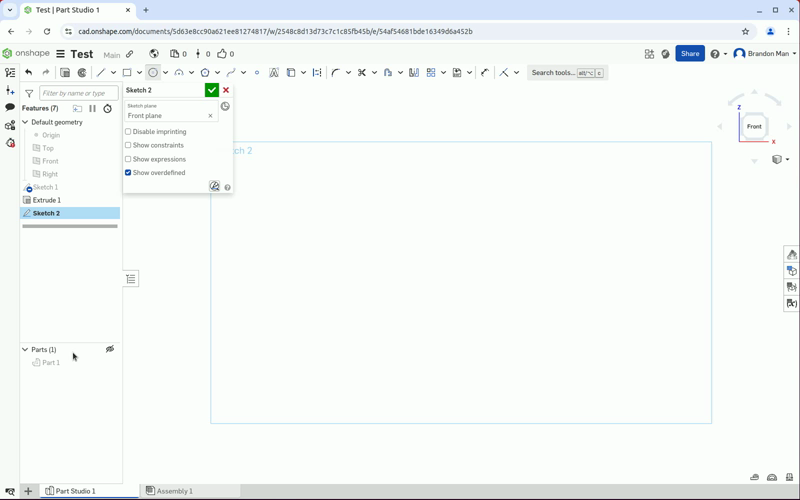
key_down(shift)
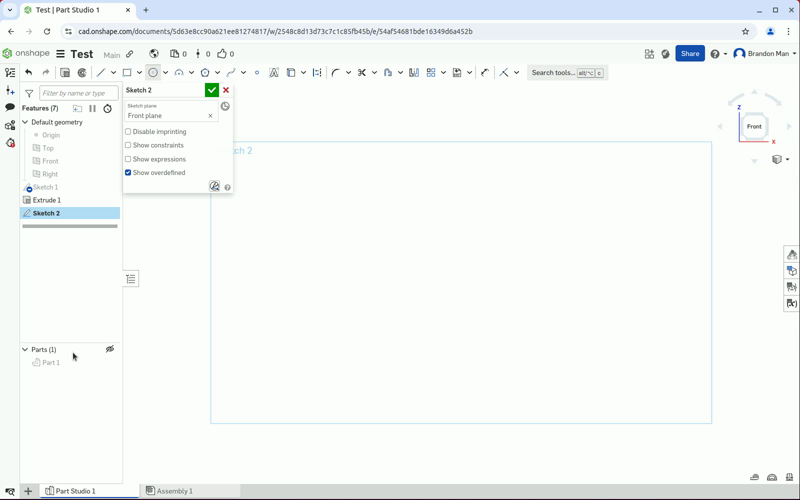
mouse_move(461, 282)
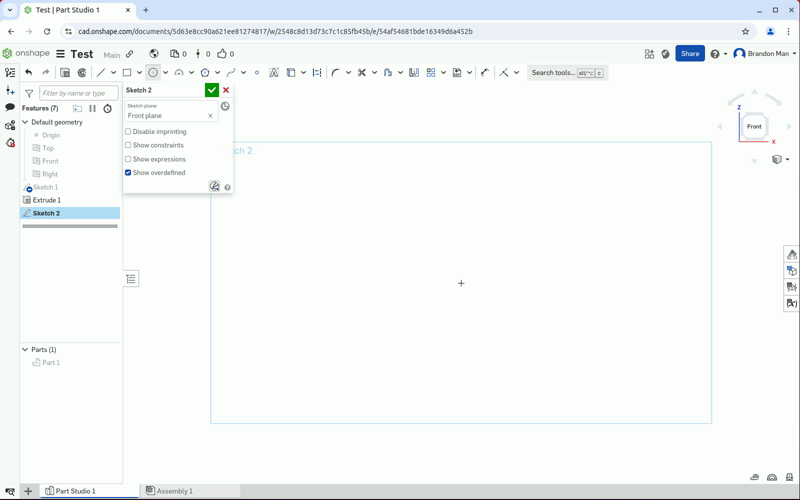
click(461, 282)
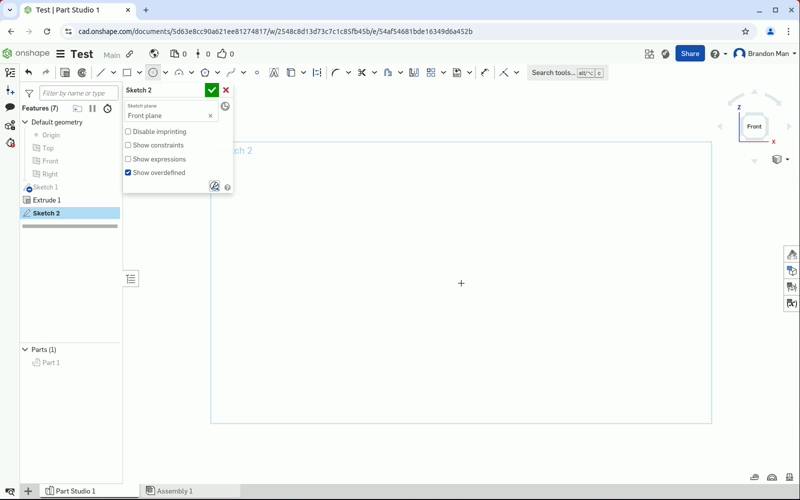
key_up(shift)
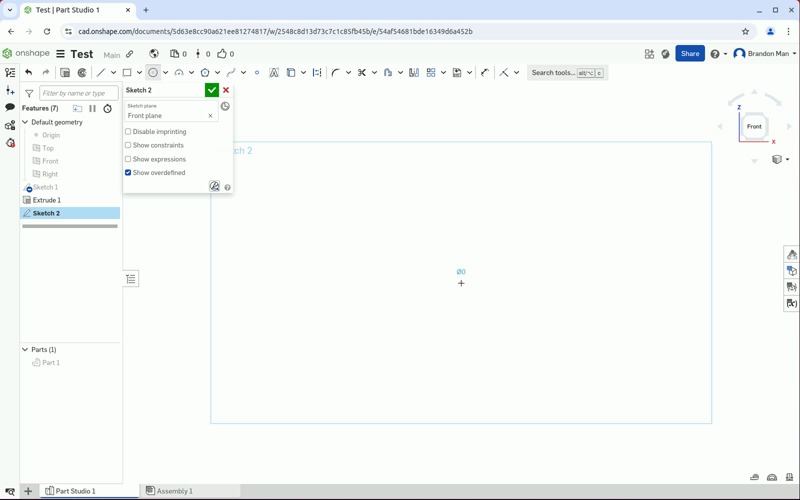
mouse_move(518, 282)
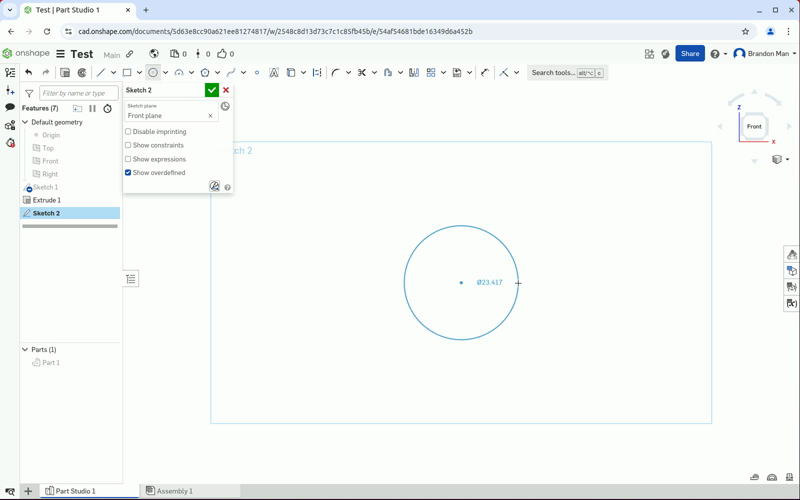
click(518, 282)
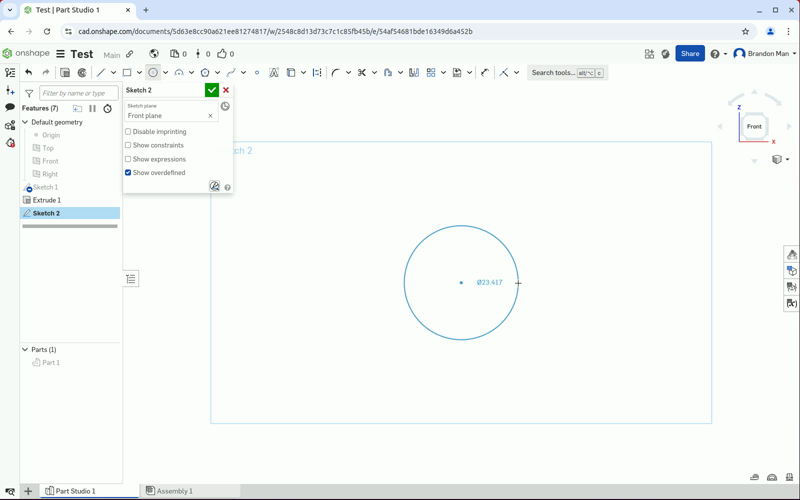
key(esc)
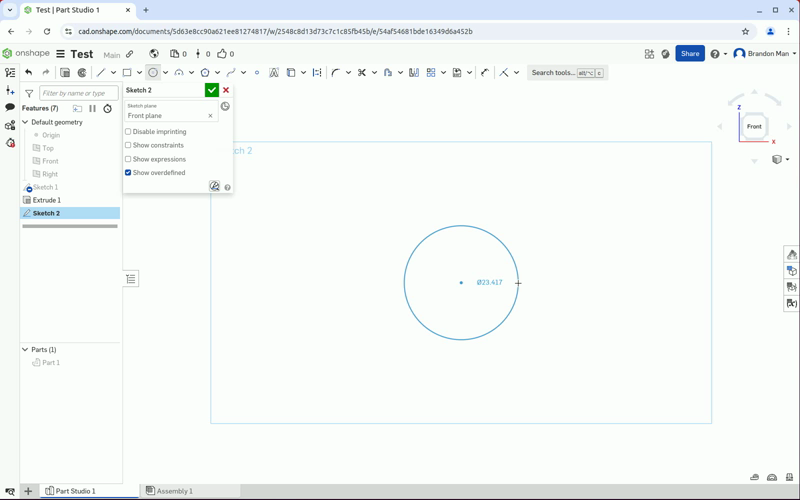
key(c)
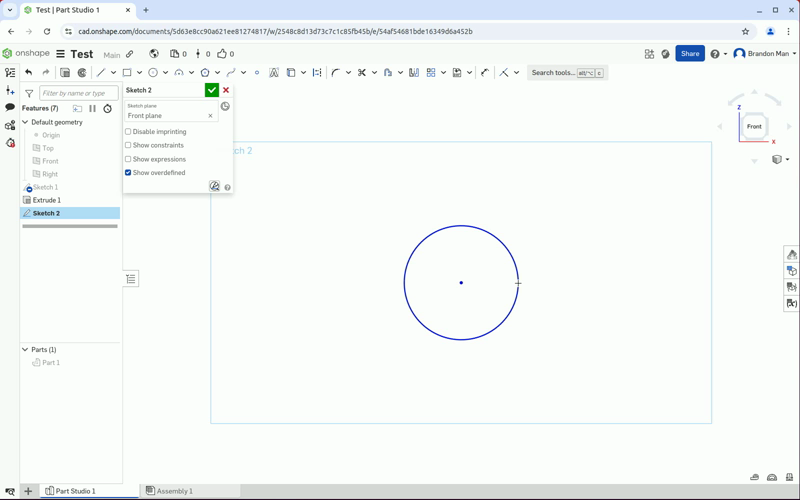
key_down(shift)
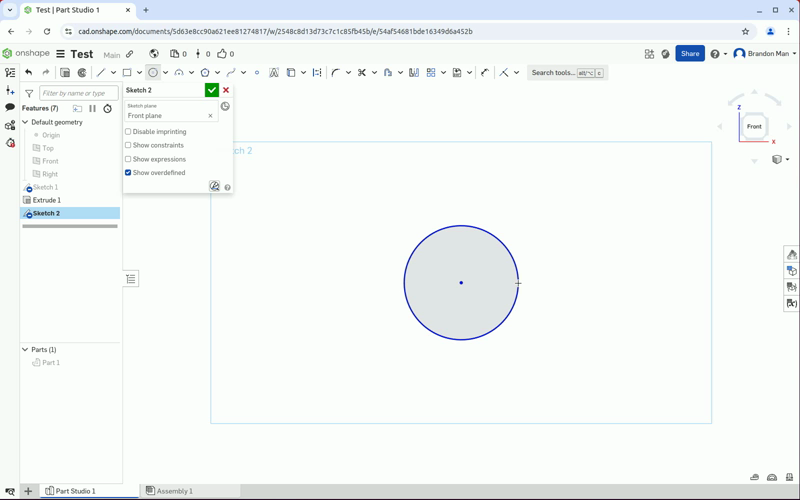
mouse_move(461, 282)
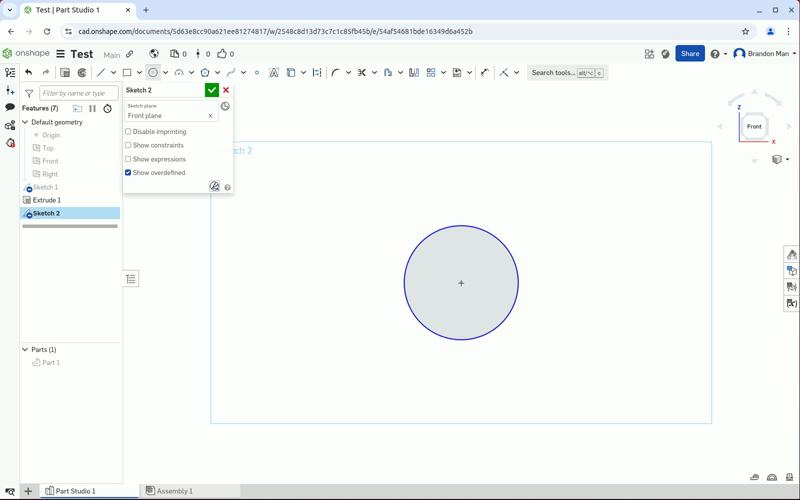
click(461, 282)
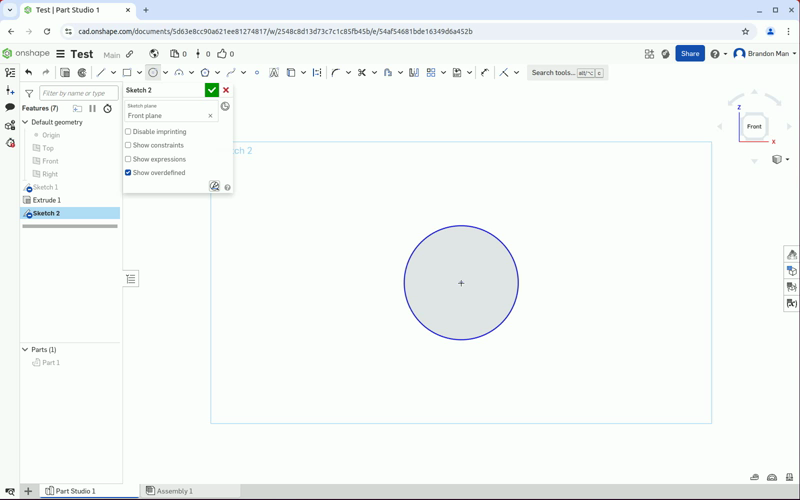
key_up(shift)
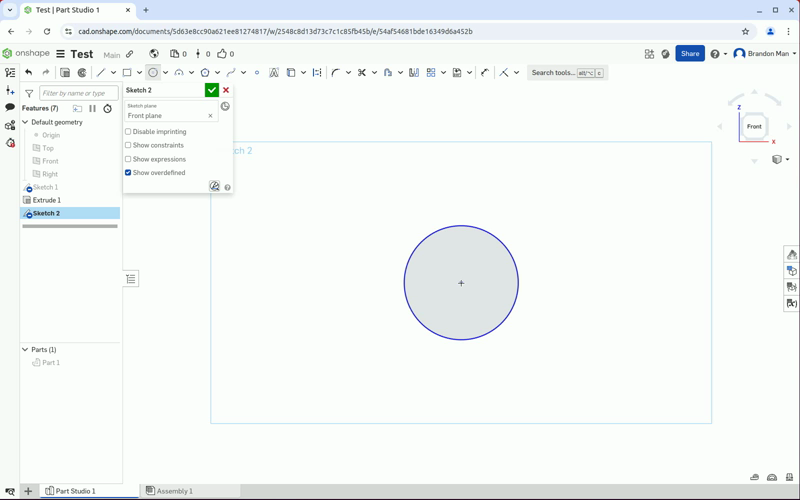
mouse_move(513, 282)
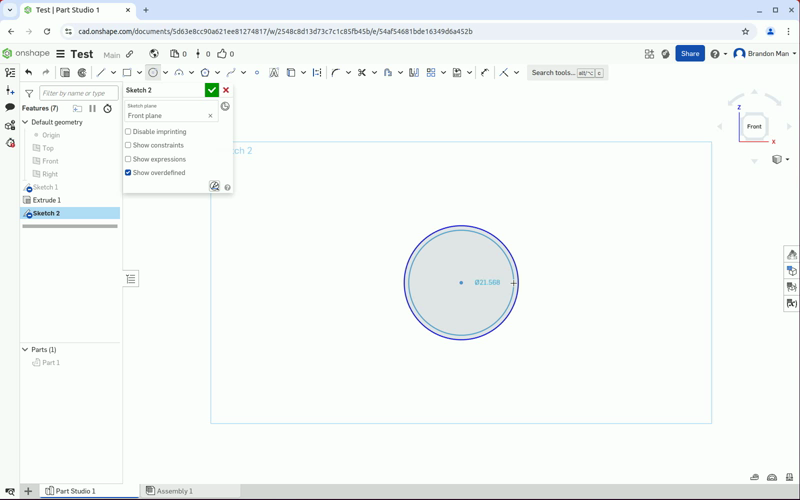
scroll(6)
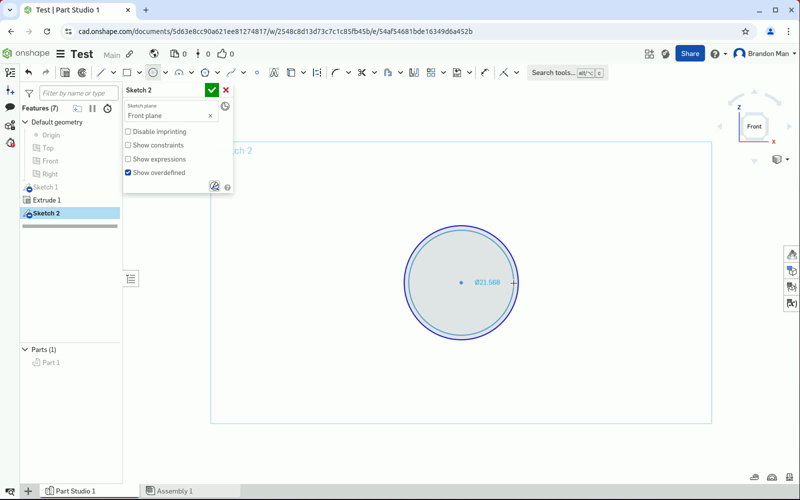
scroll(6)
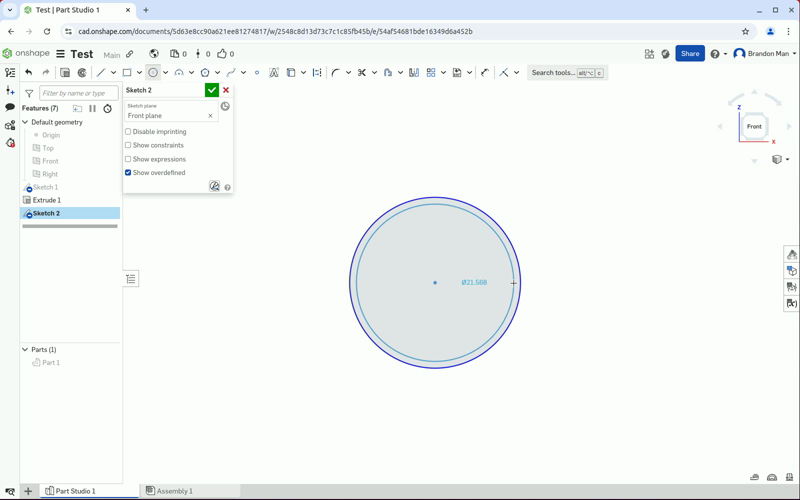
scroll(6)
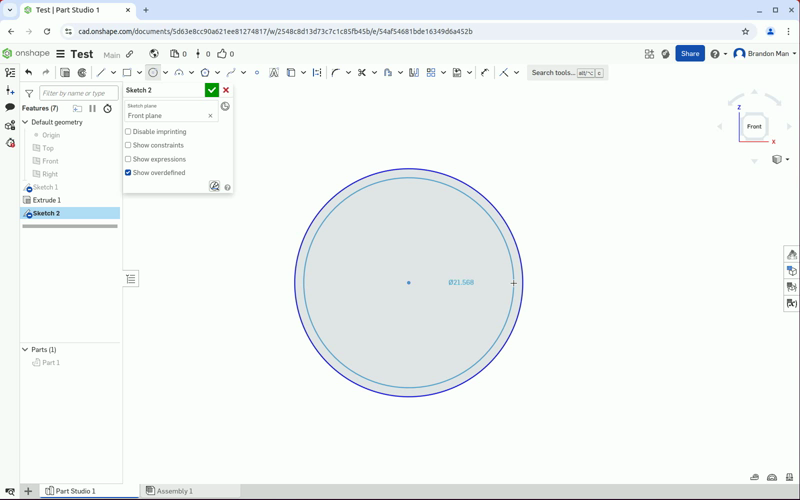
scroll(6)
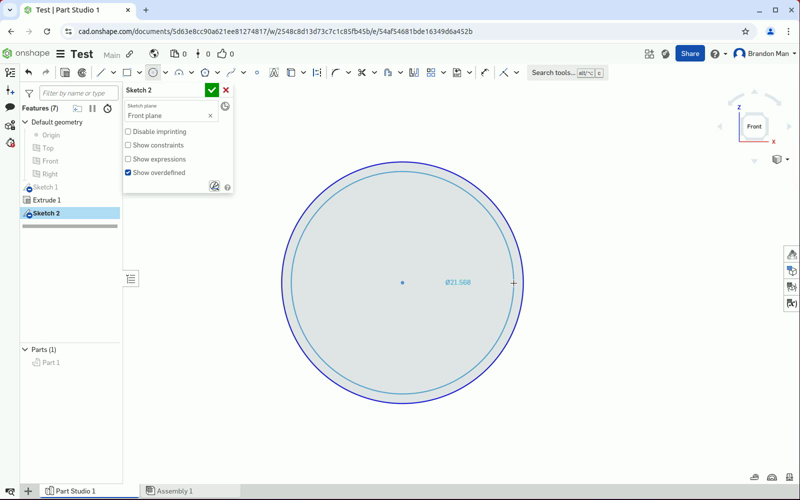
scroll(6)
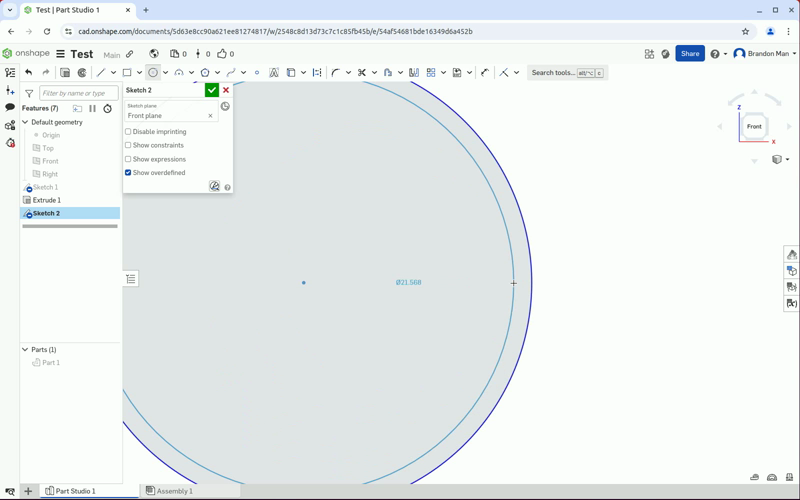
scroll(6)
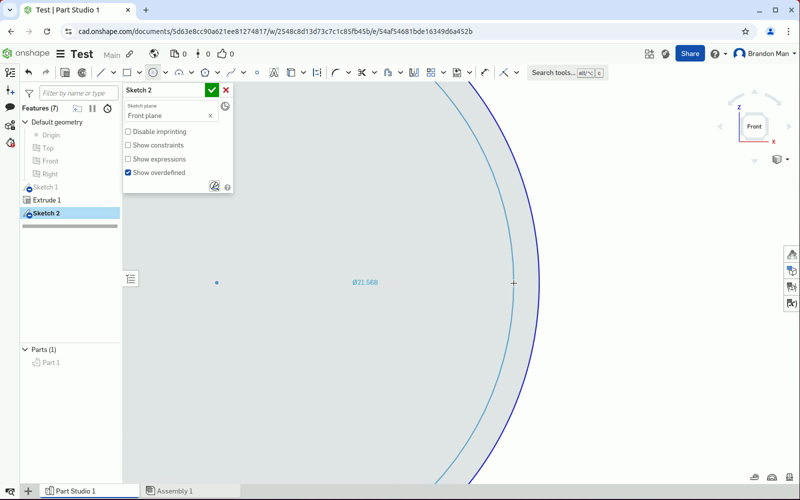
scroll(6)
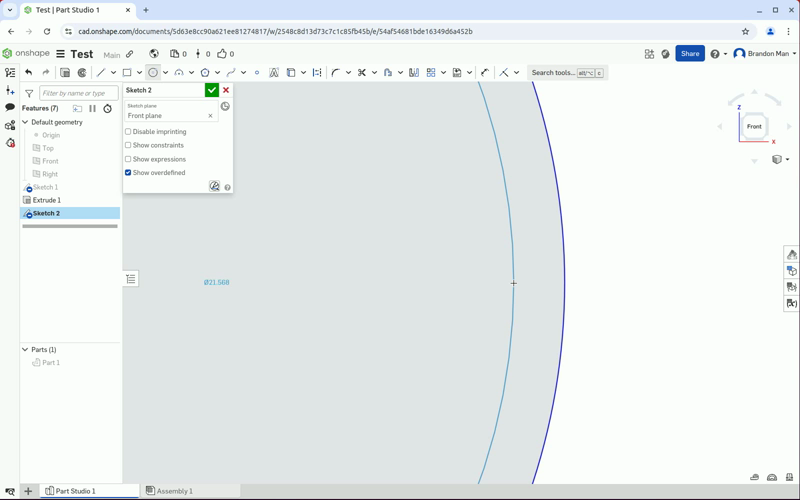
click(513, 282)
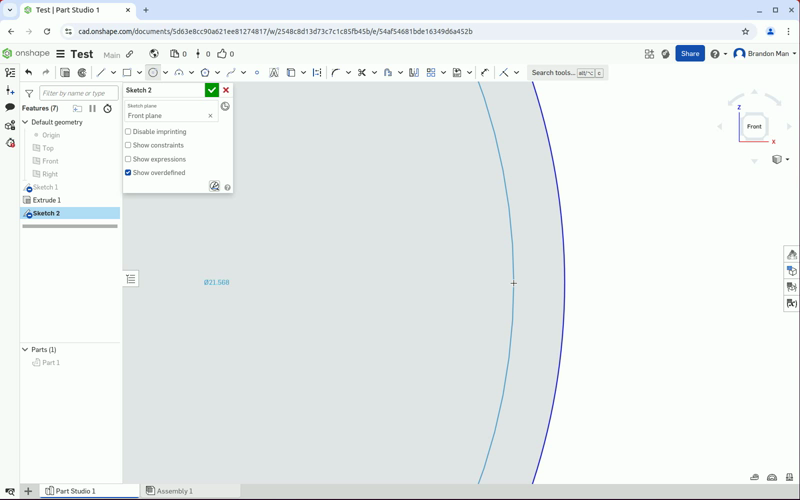
scroll(-6)
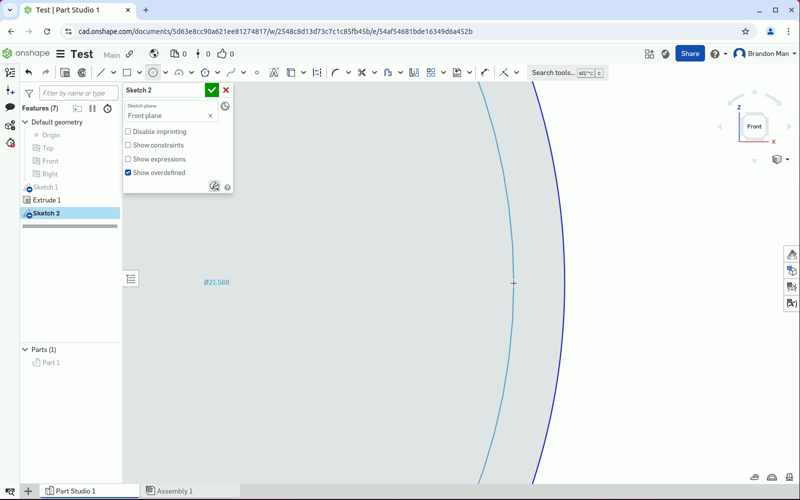
scroll(-6)
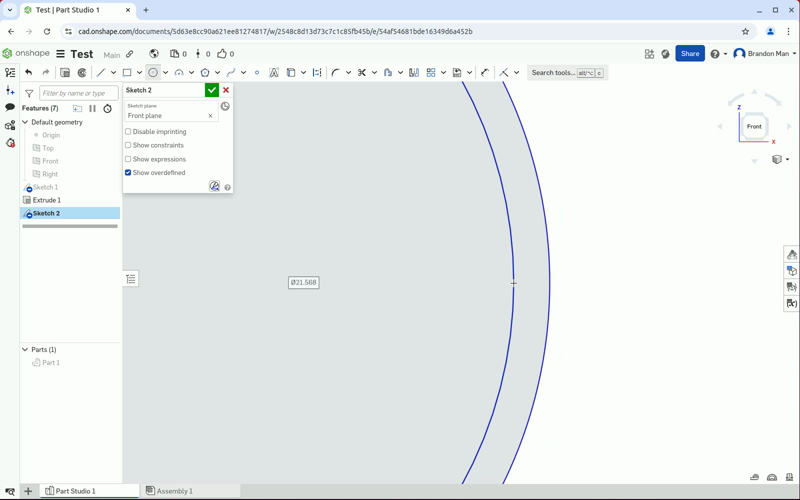
scroll(-6)
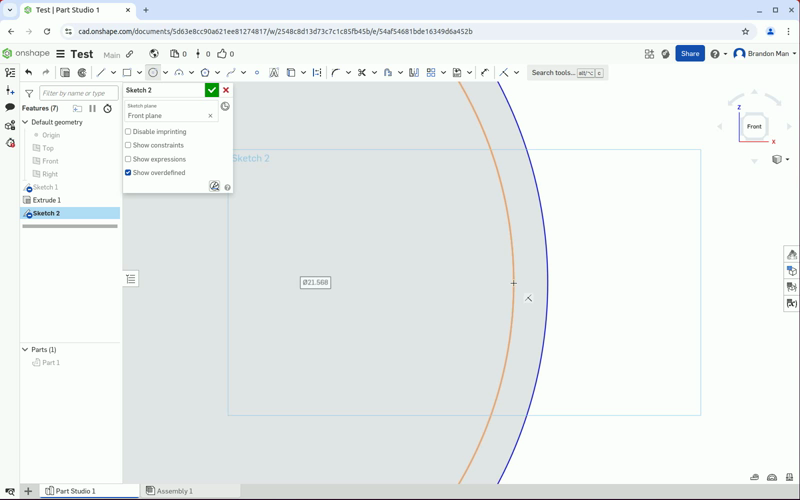
scroll(-6)
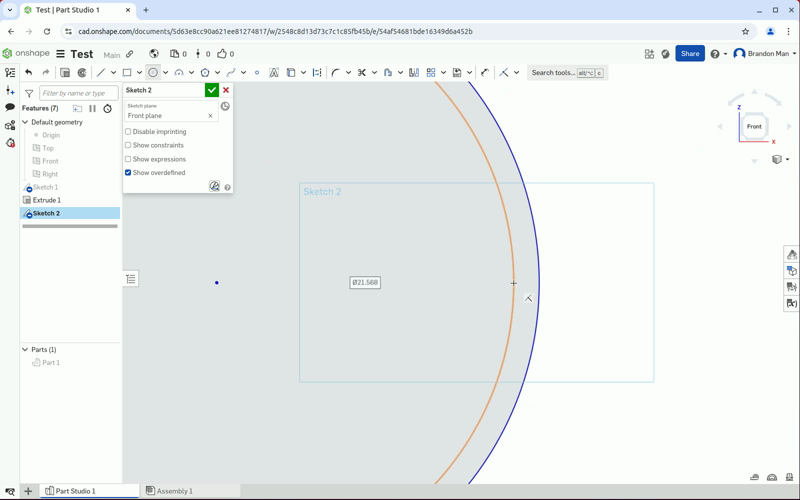
scroll(-6)
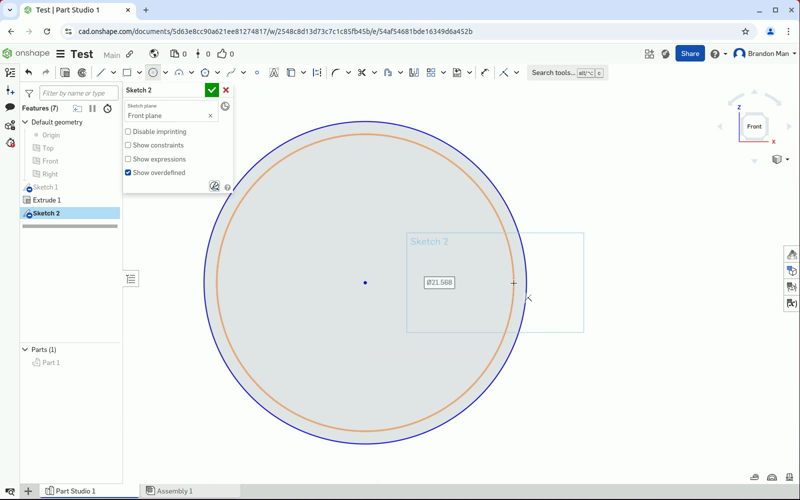
scroll(-6)
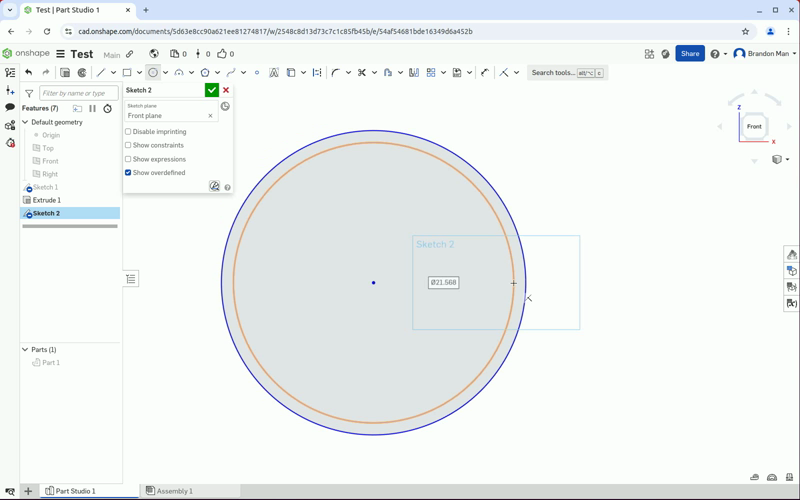
scroll(-6)
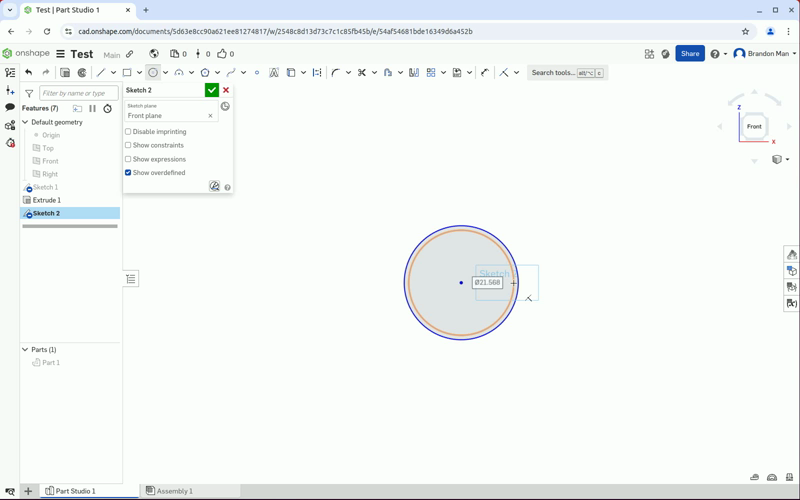
key(esc)
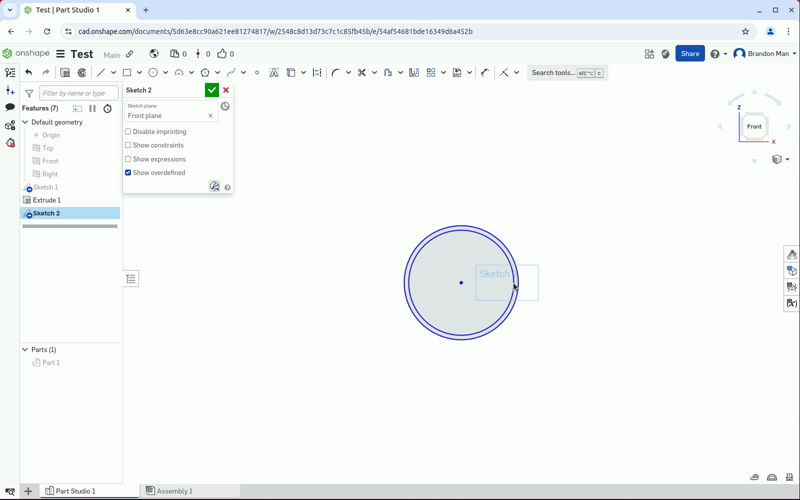
mouse_move(448, 228)
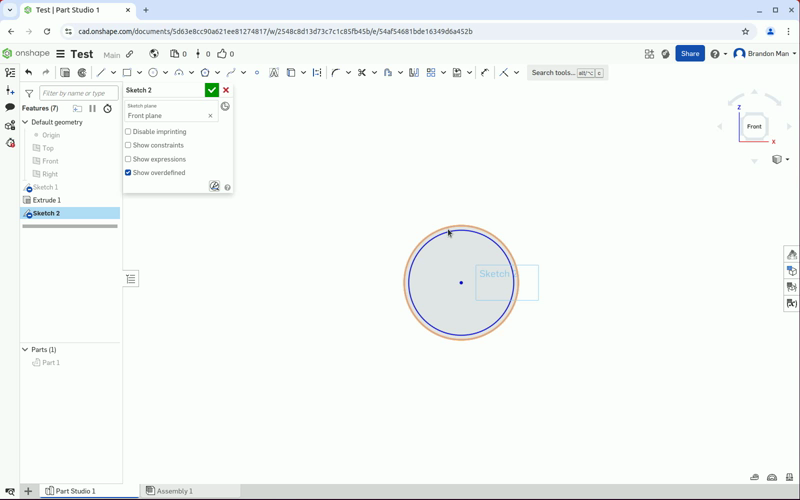
scroll(6)
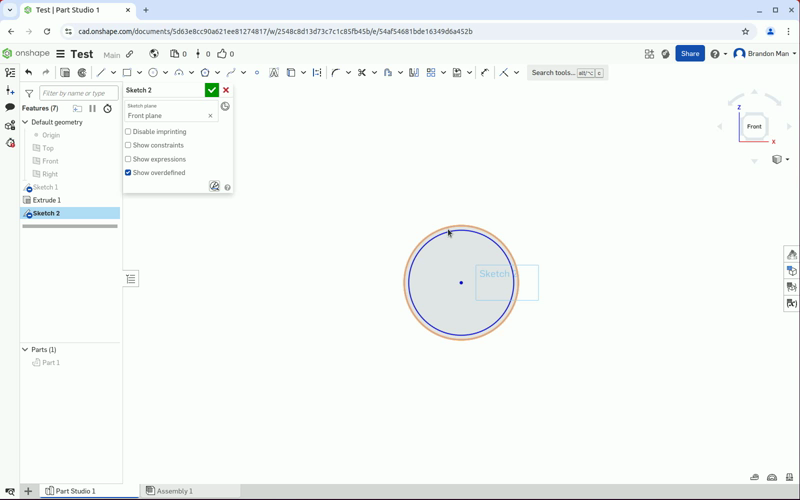
scroll(6)
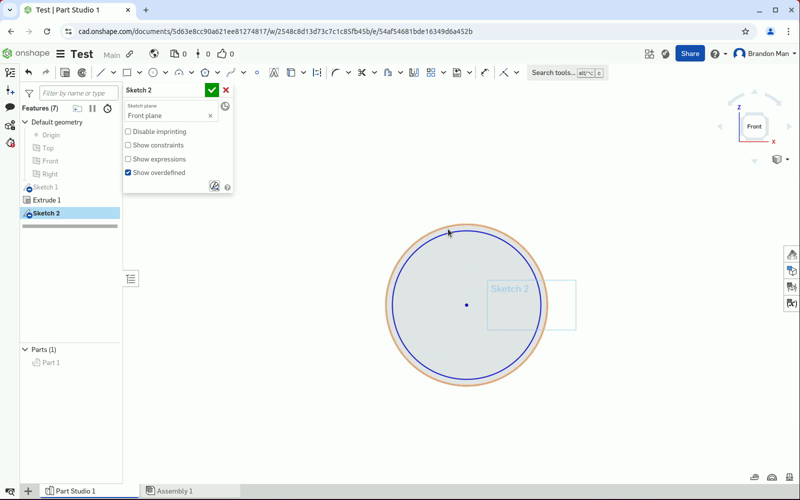
scroll(6)
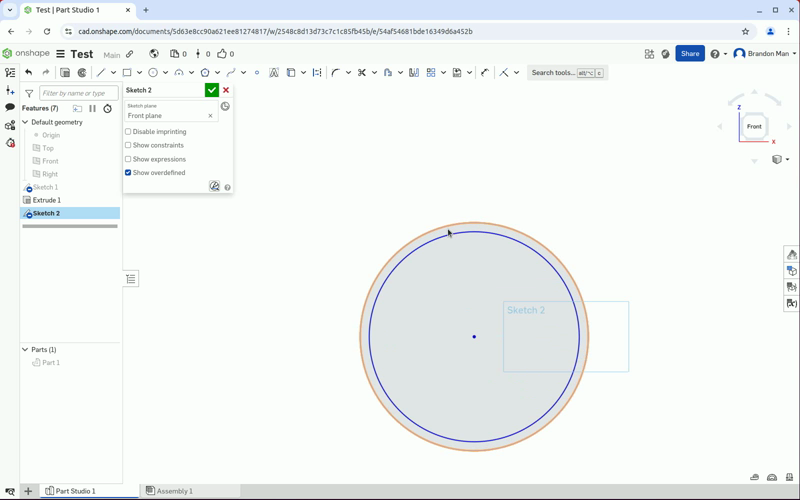
scroll(6)
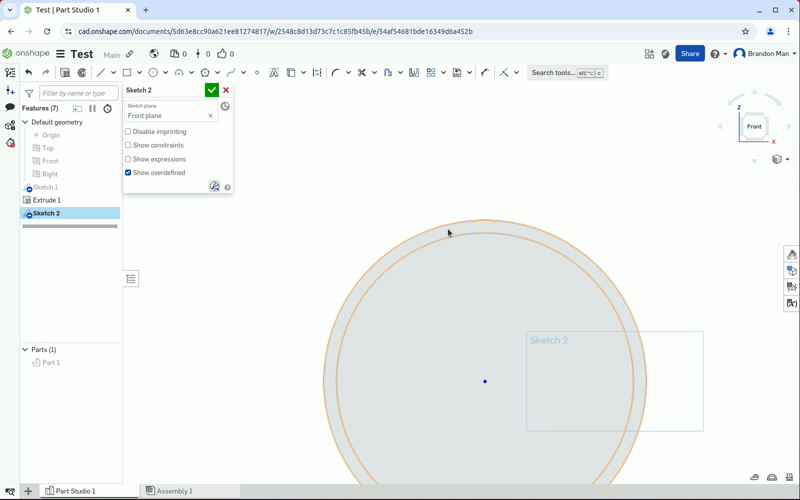
scroll(6)
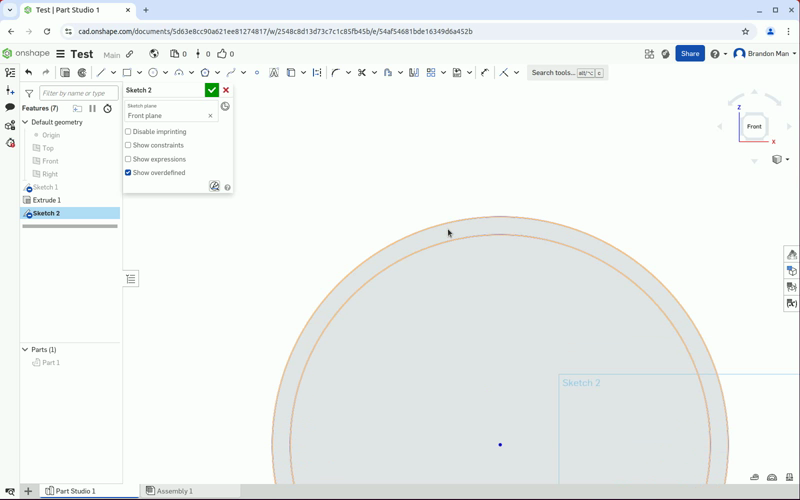
scroll(6)
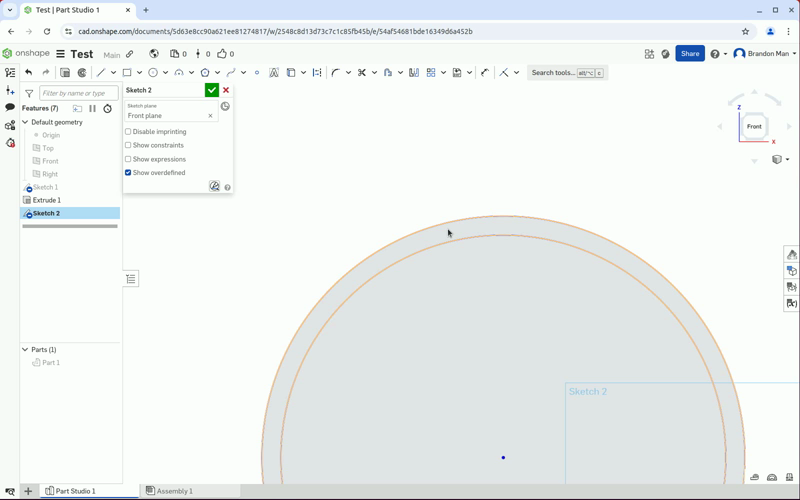
scroll(6)
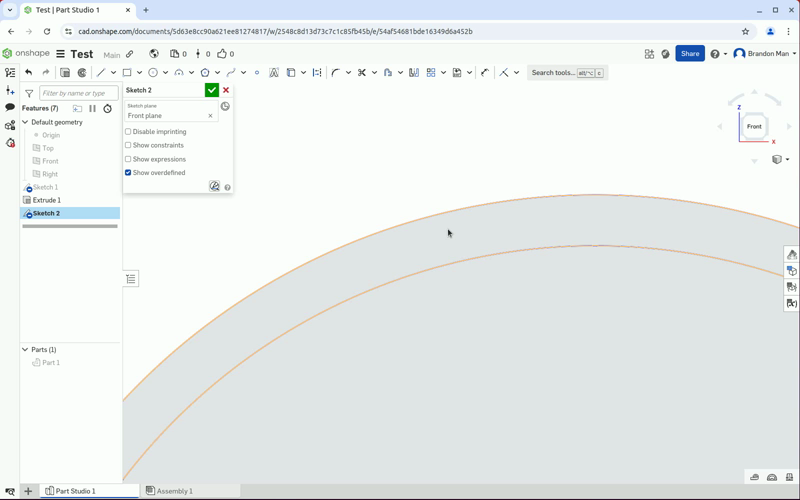
click(448, 228)
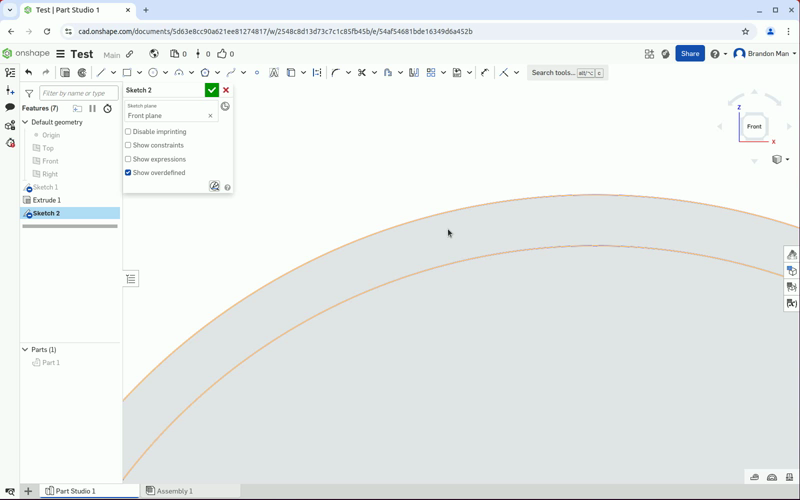
scroll(-6)
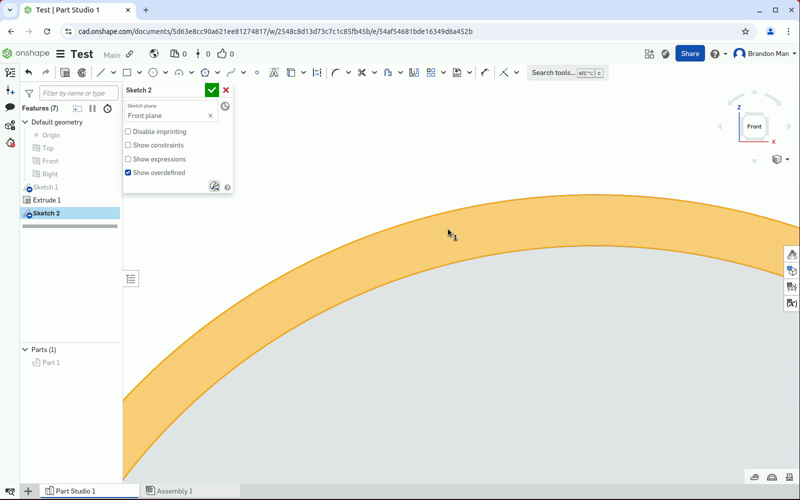
scroll(-6)
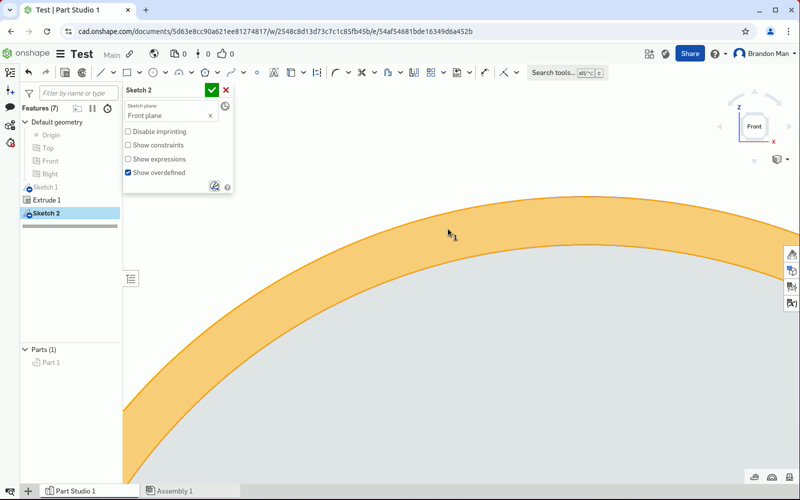
scroll(-6)
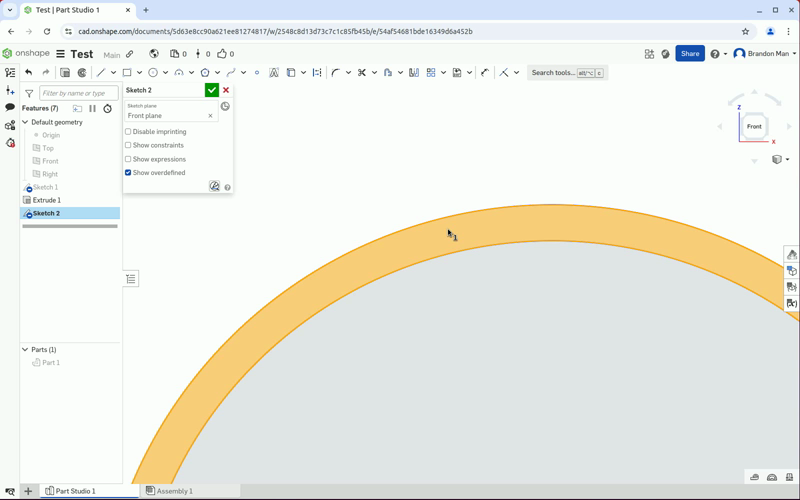
scroll(-6)
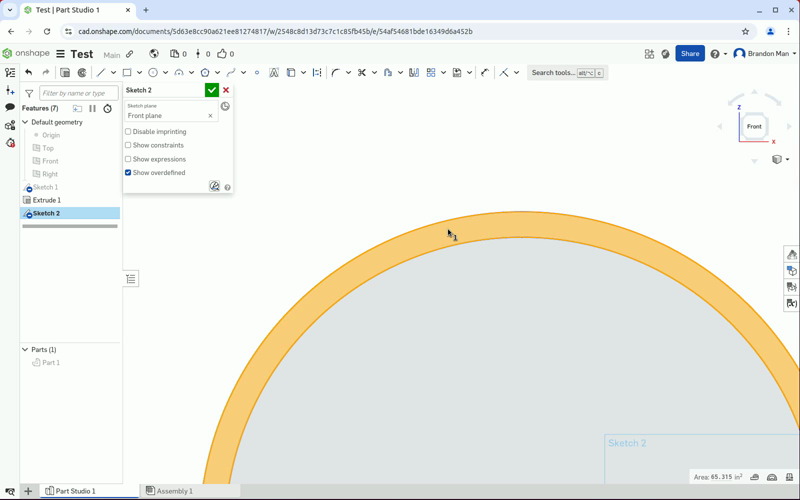
scroll(-6)
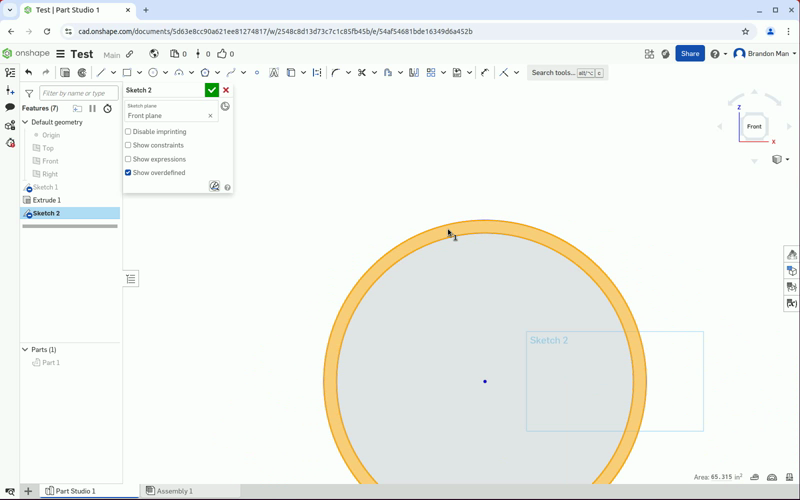
scroll(-6)
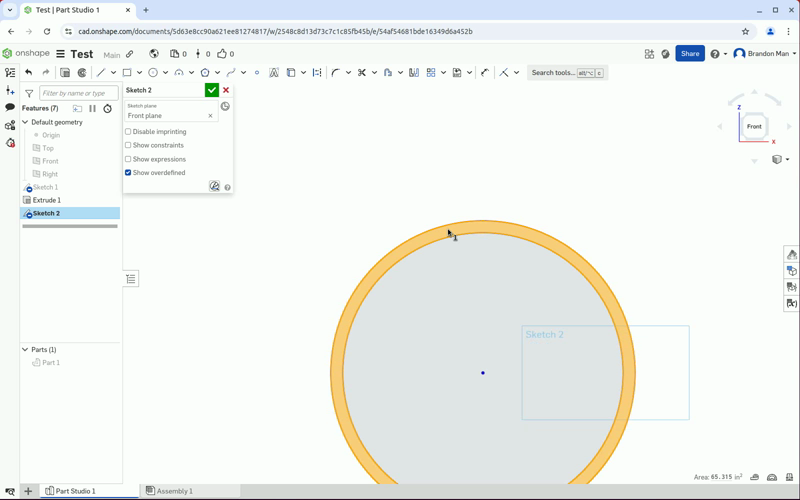
scroll(-6)
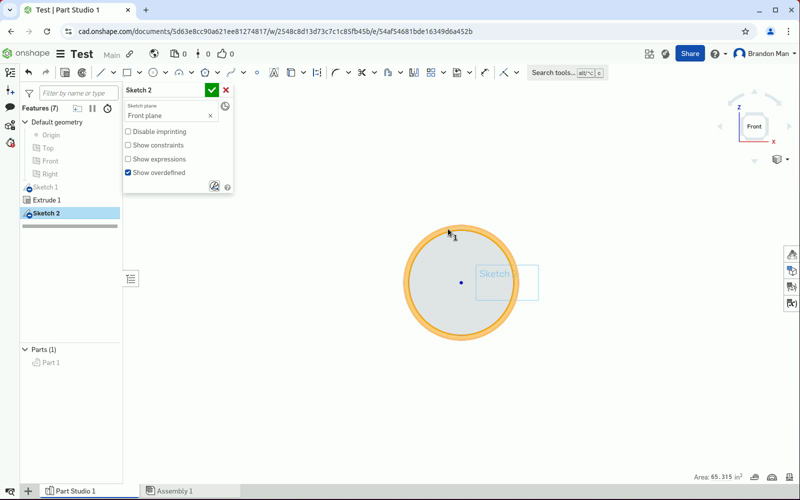
mouse_move(73, 352)
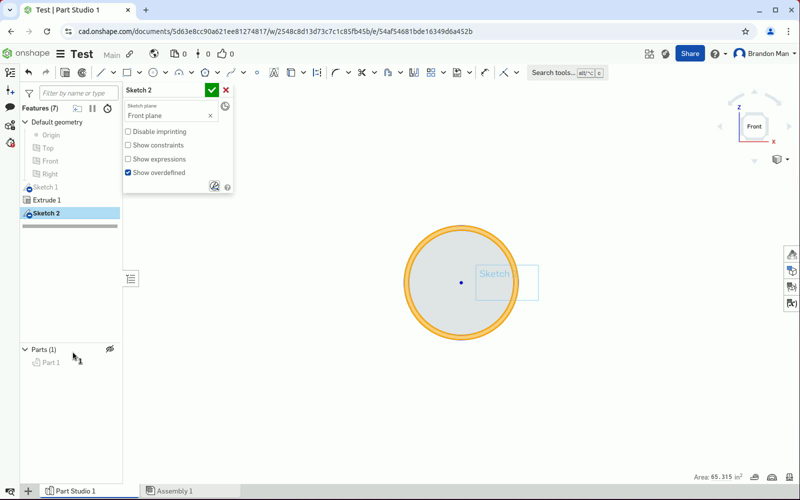
key(shift+y)
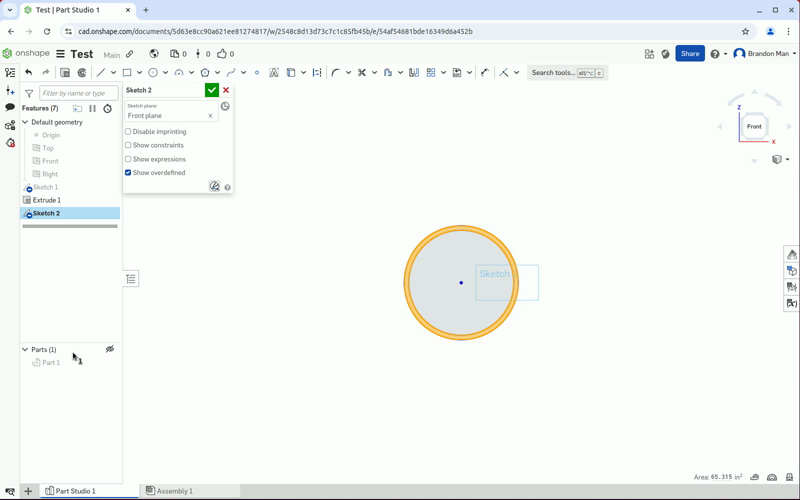
key(shift+e)
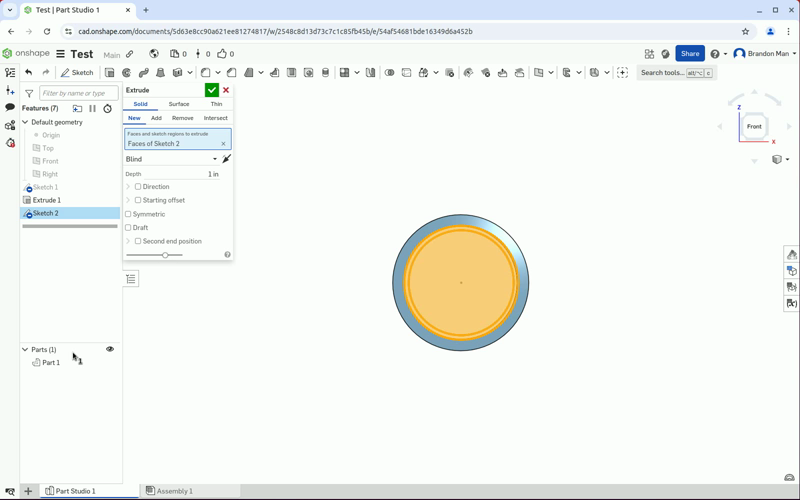
mouse_move(143, 106)
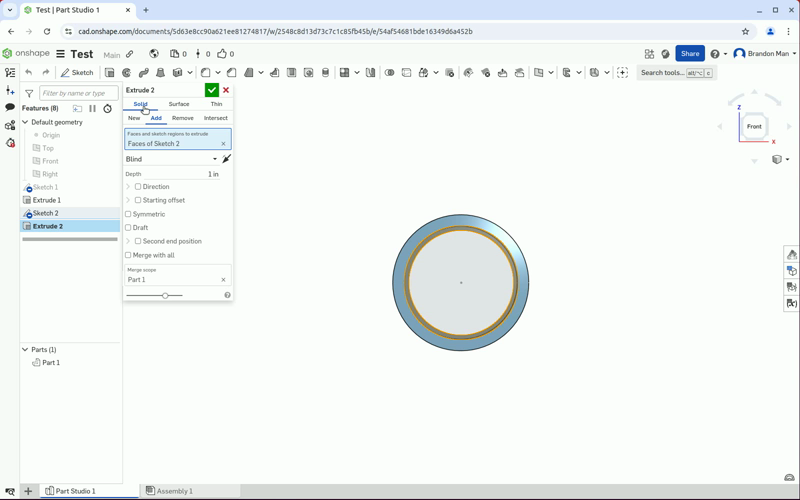
click(143, 106)
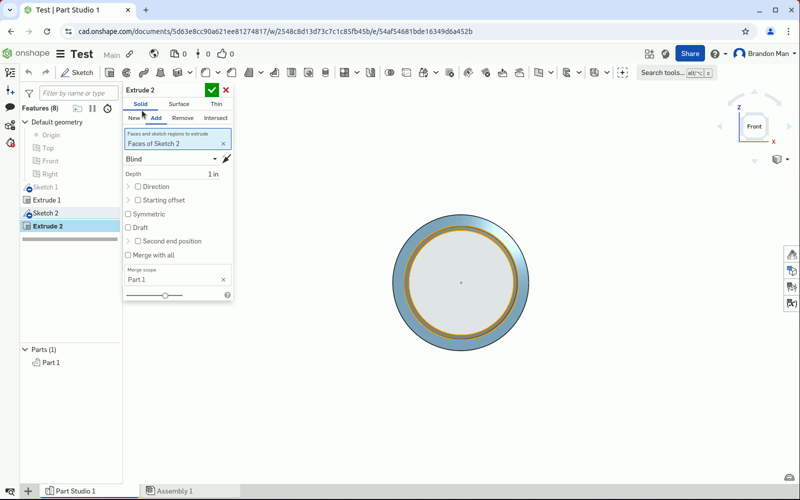
mouse_move(137, 120)
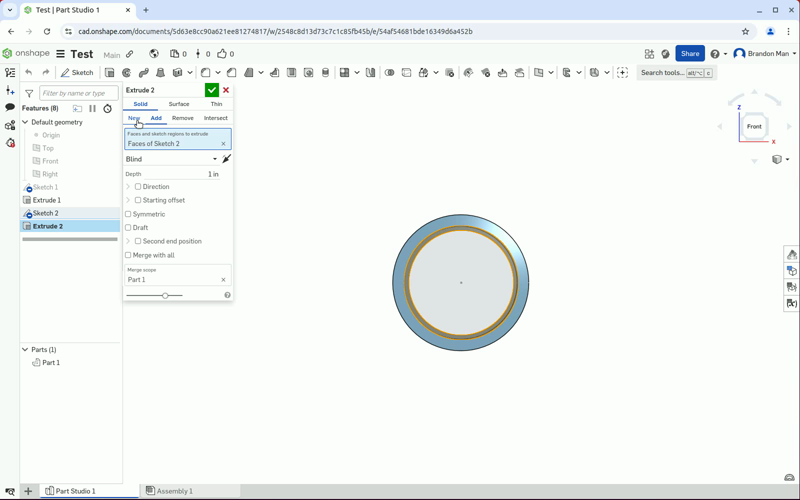
click(137, 120)
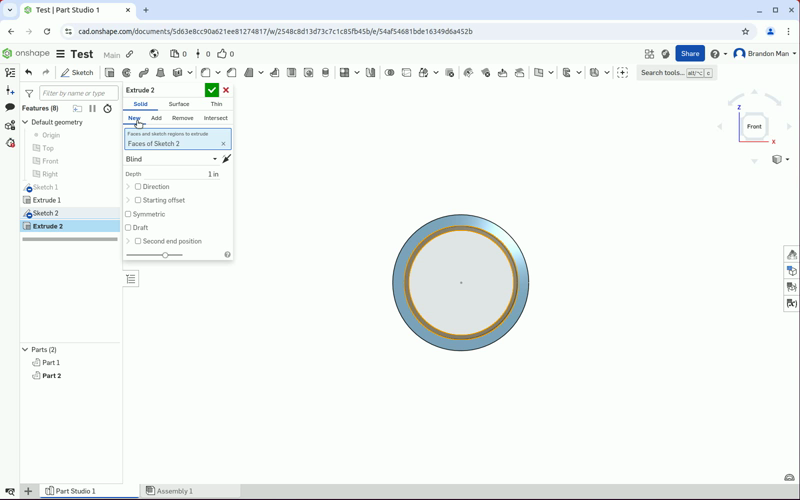
key(tab, 4)
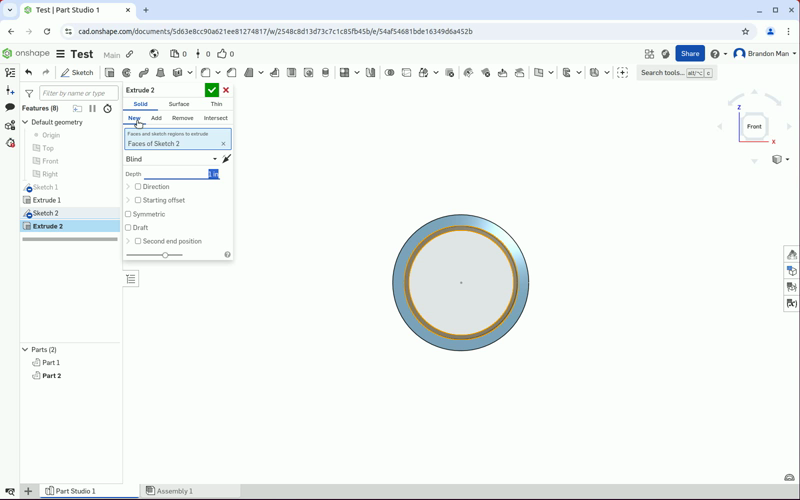
text(7.703)
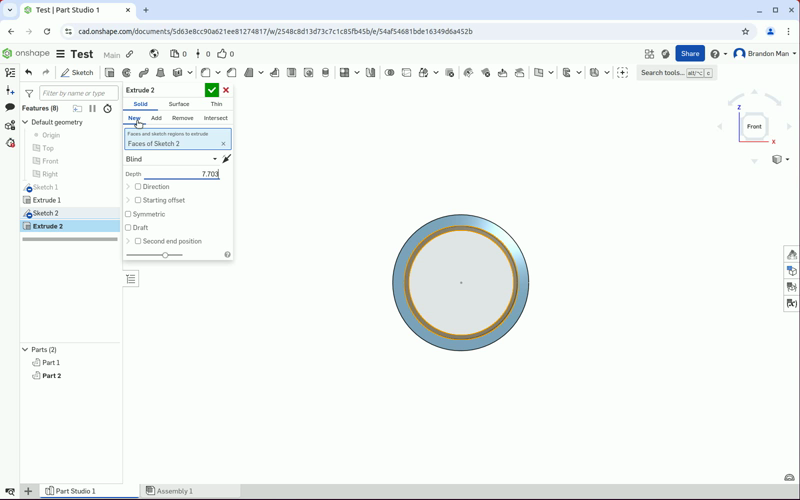
key(enter)
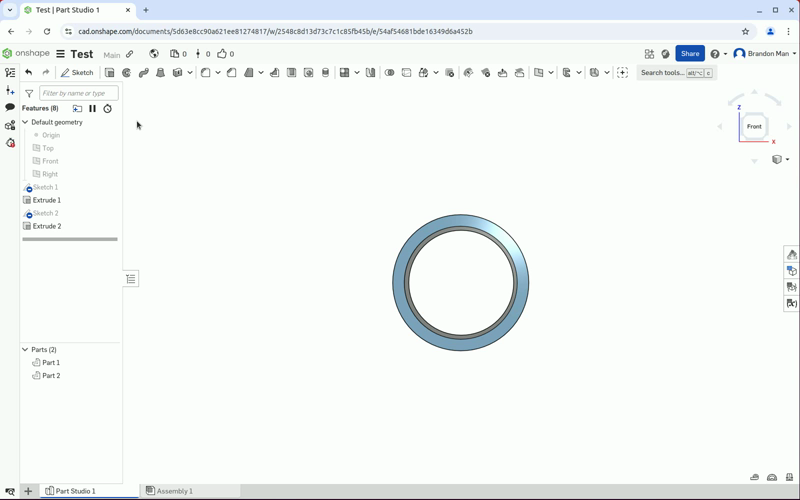
key(shift+h)
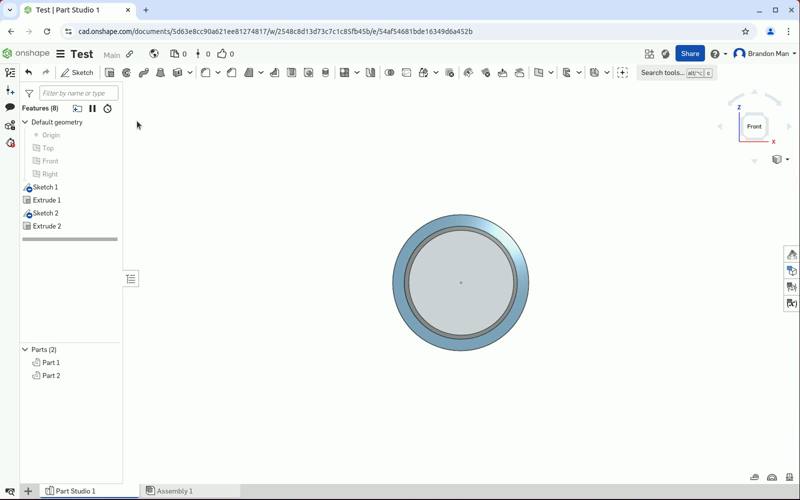
key(shift+h)
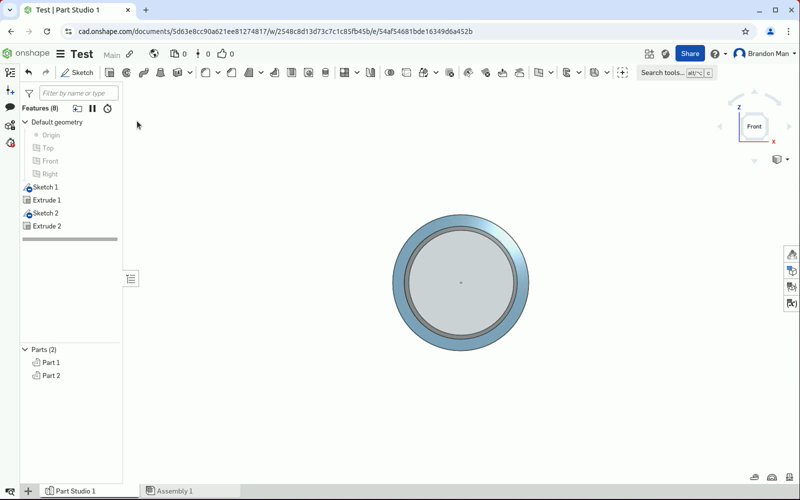
key(shift+7)
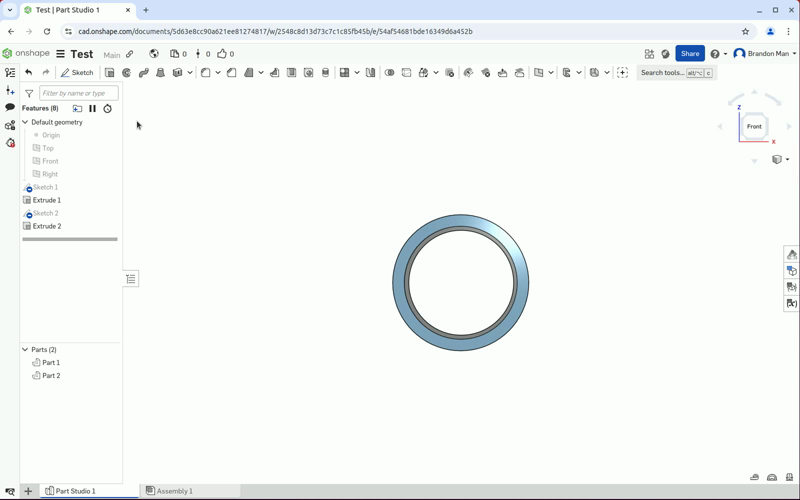
key(left, 2)
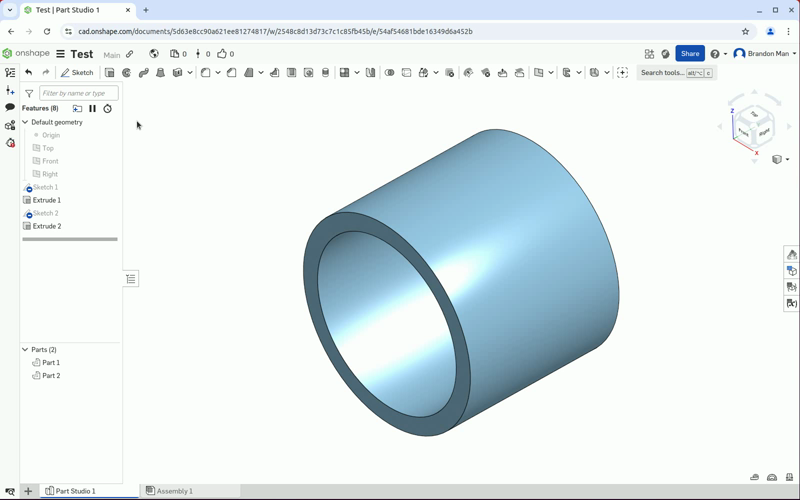
key(down, 2)
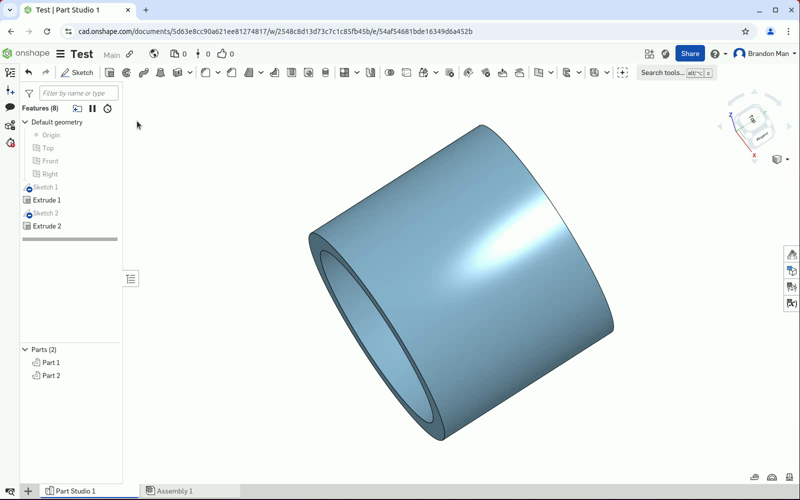
key(up, 2)
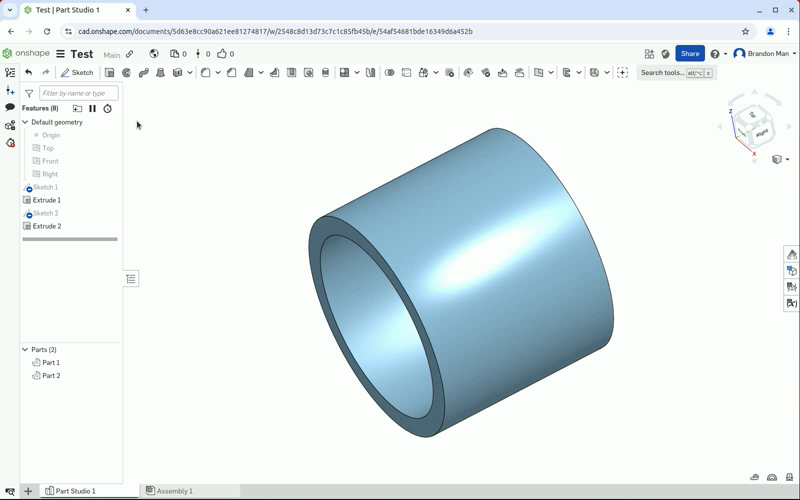
key(right, 2)
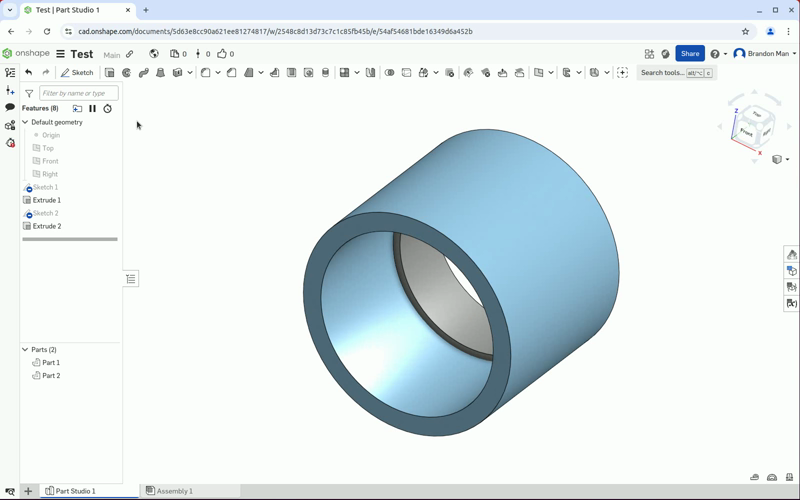
mouse_move(73, 189)
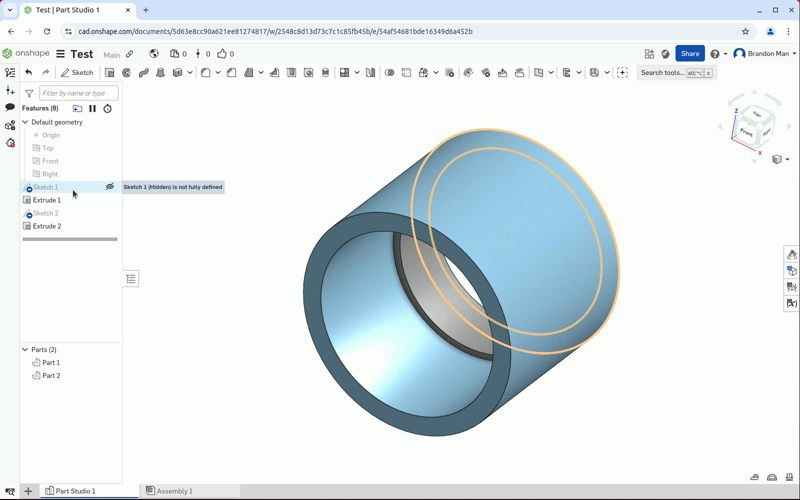
click(73, 189)